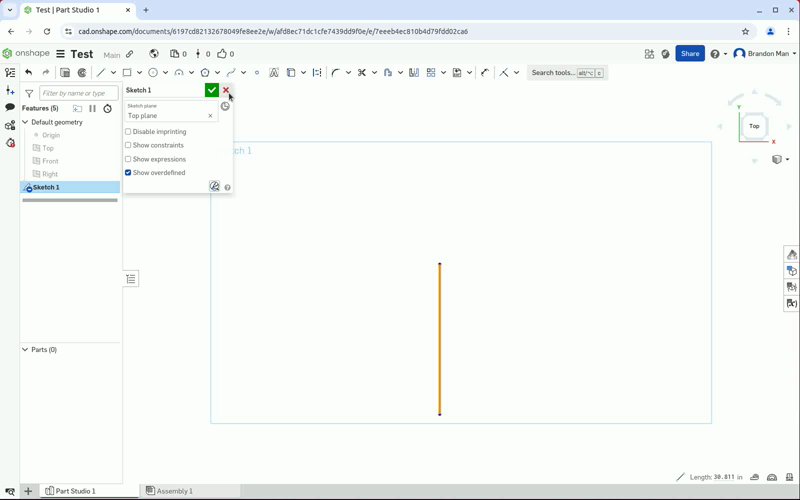
key(shift+h)
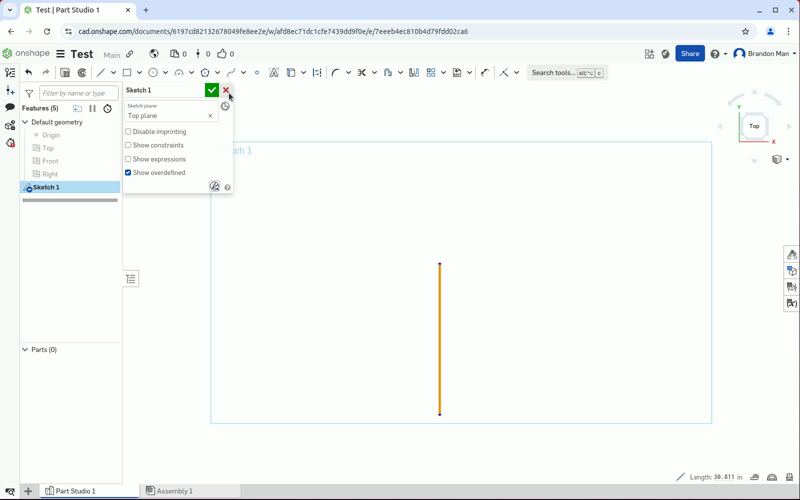
key(shift+s)
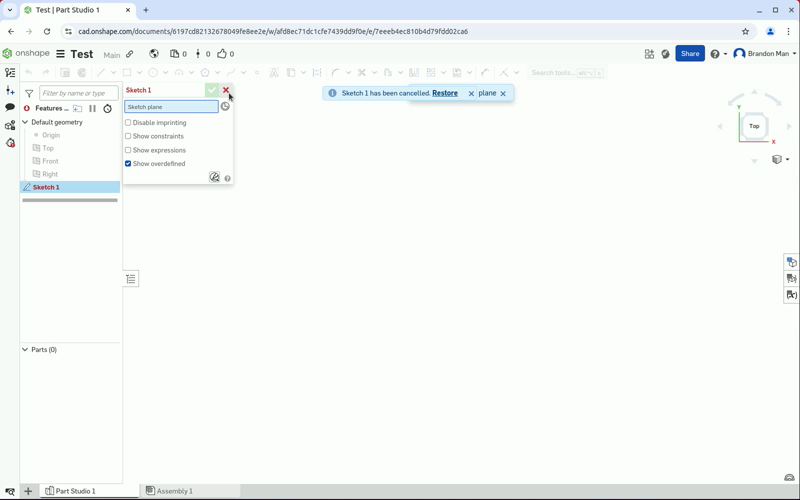
mouse_move(73, 150)
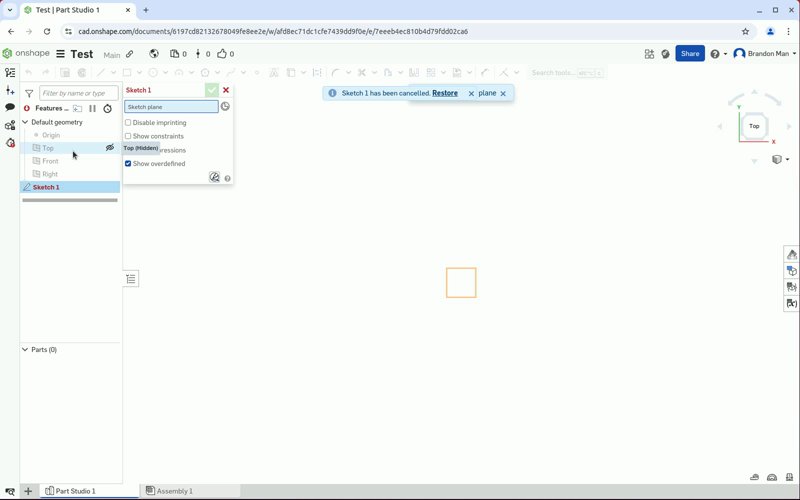
click(73, 150)
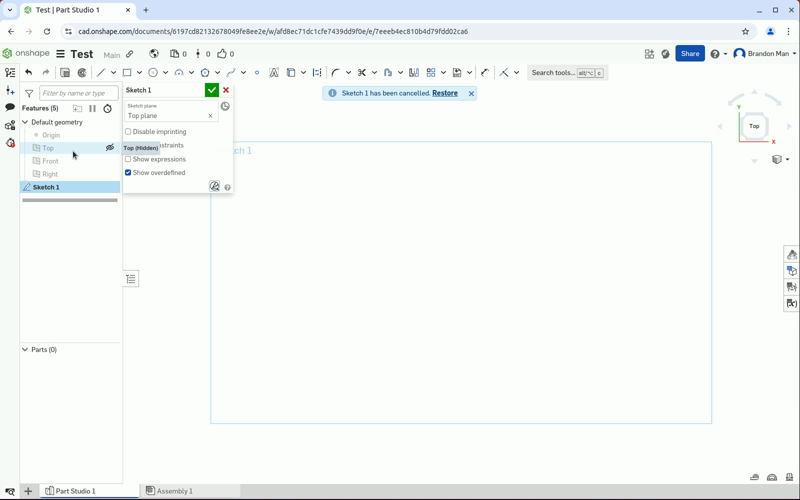
mouse_move(73, 352)
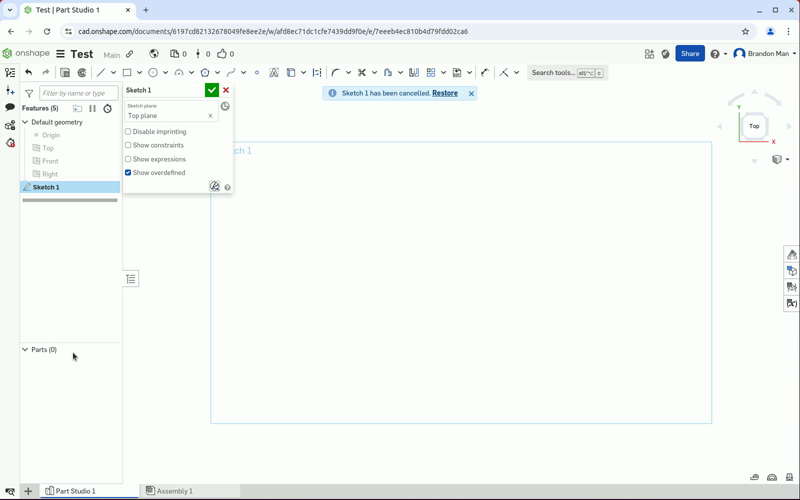
key(y)
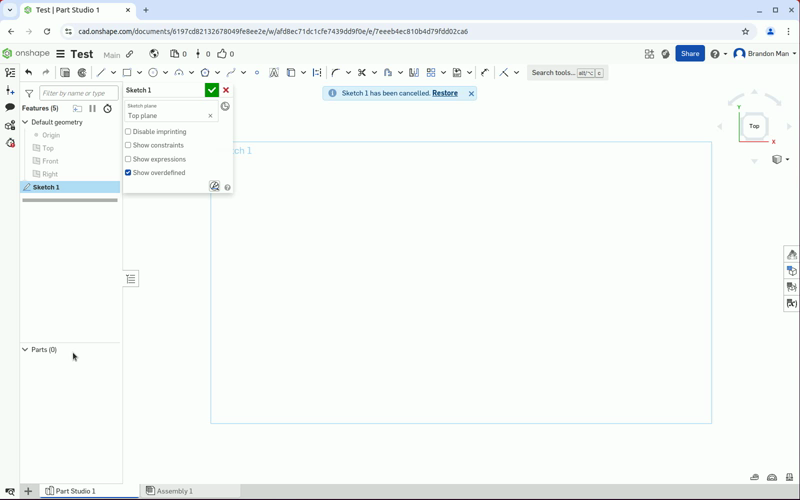
key(c)
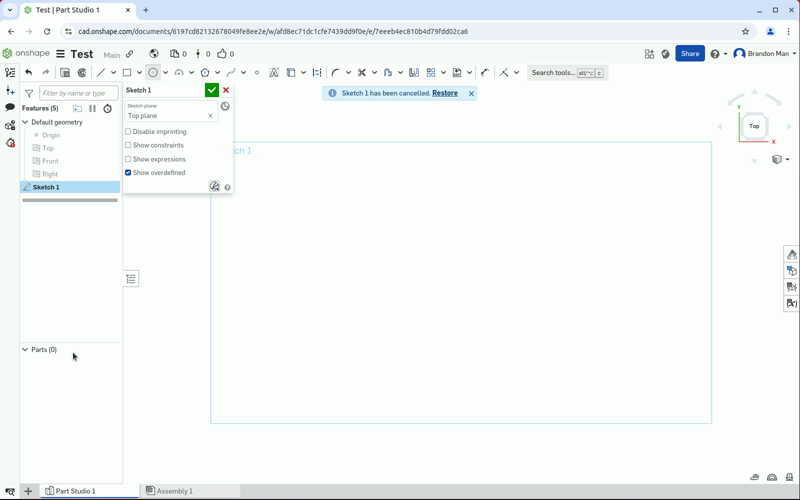
key_down(shift)
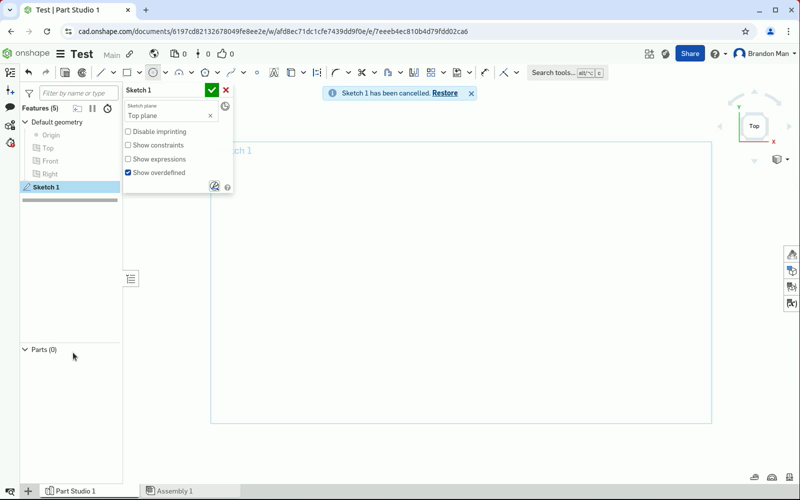
mouse_move(461, 282)
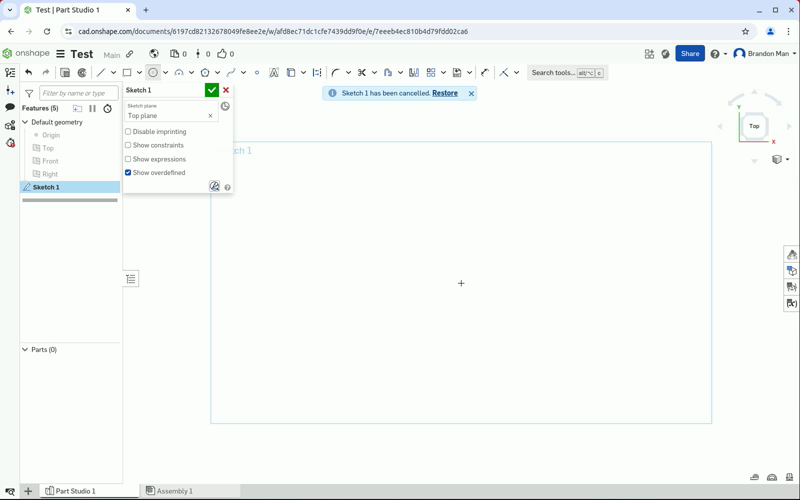
click(461, 282)
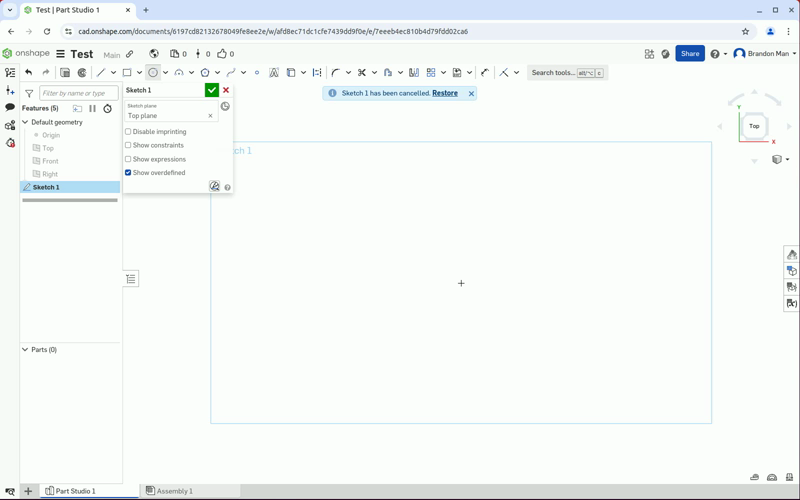
key_up(shift)
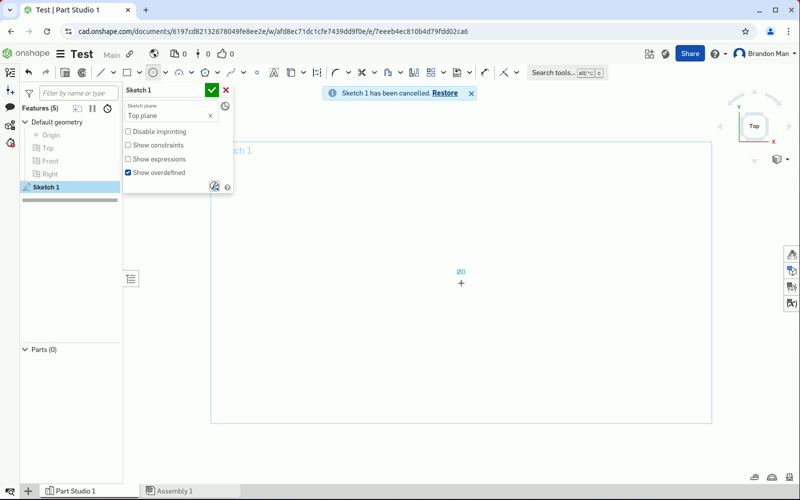
mouse_move(572, 282)
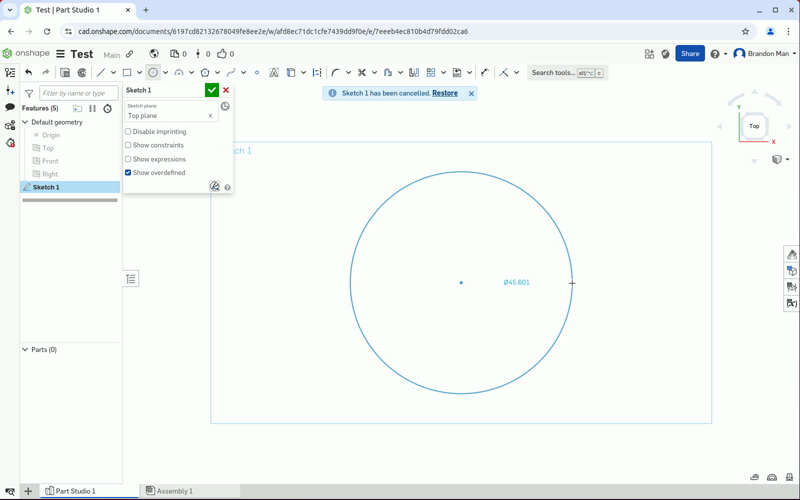
click(572, 282)
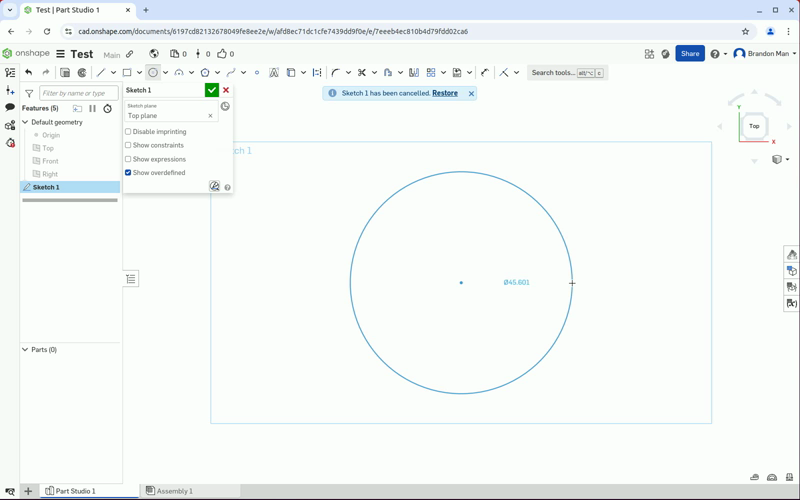
key(esc)
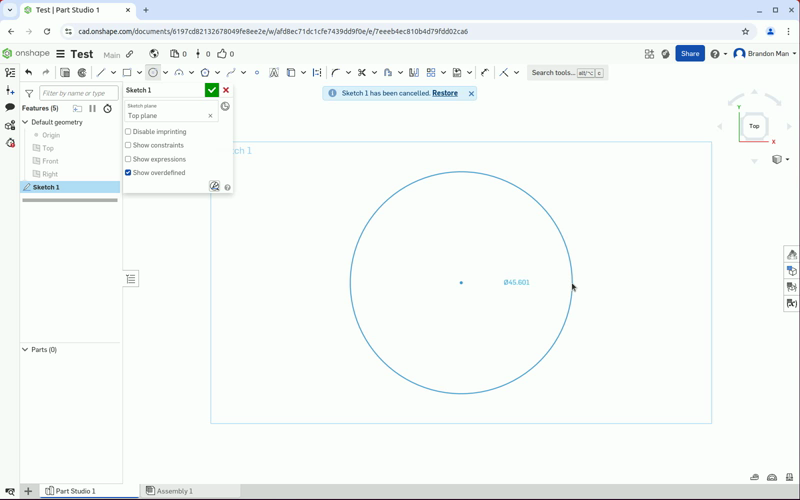
key(c)
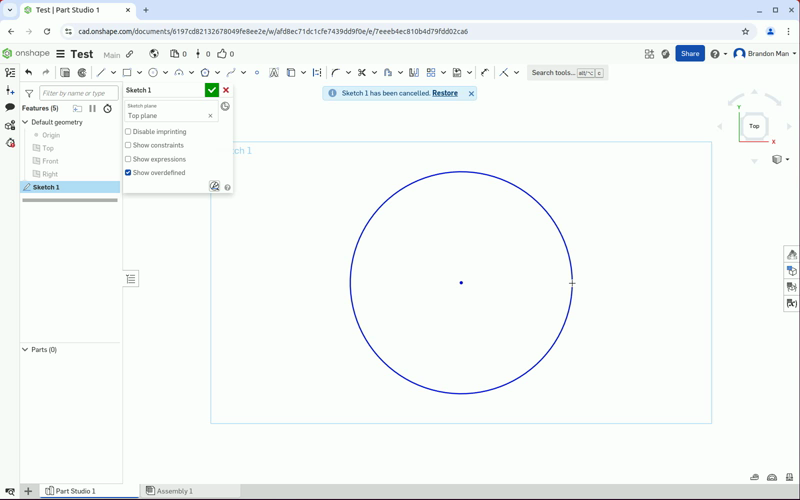
key_down(shift)
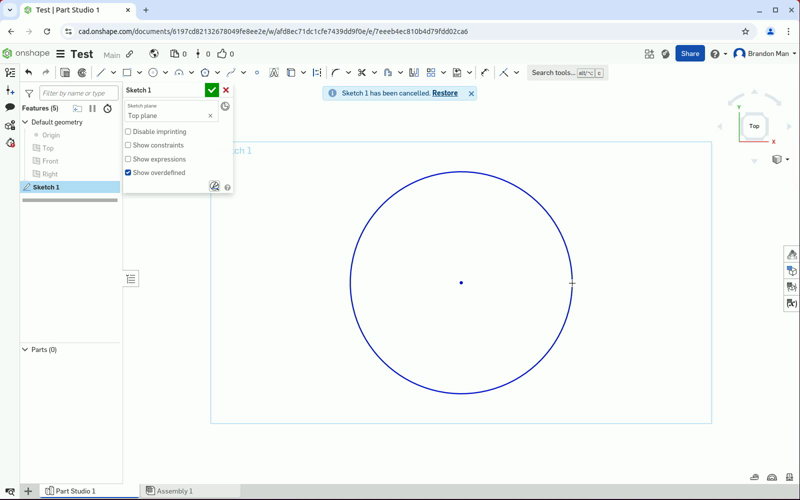
mouse_move(461, 282)
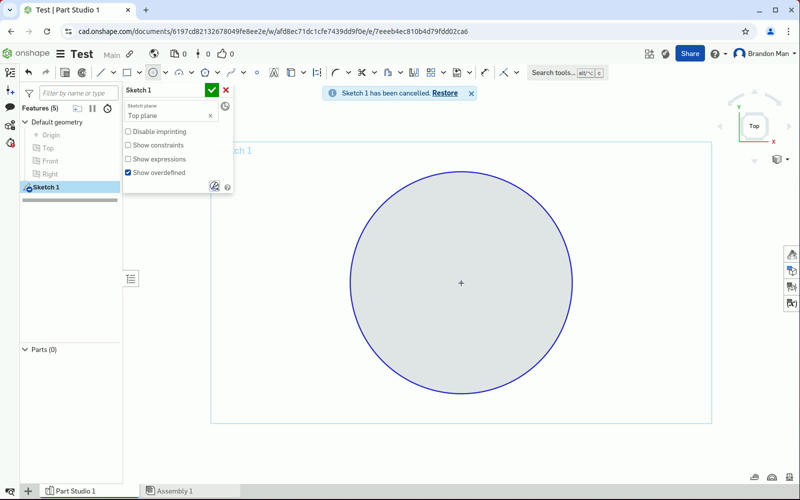
click(461, 282)
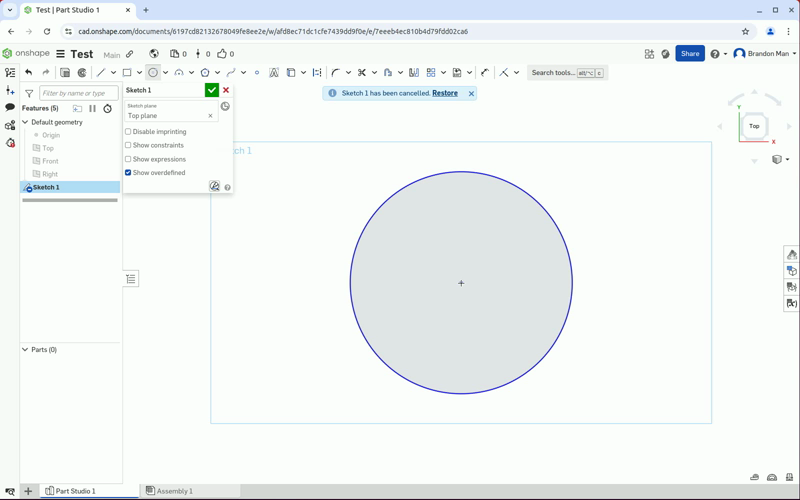
key_up(shift)
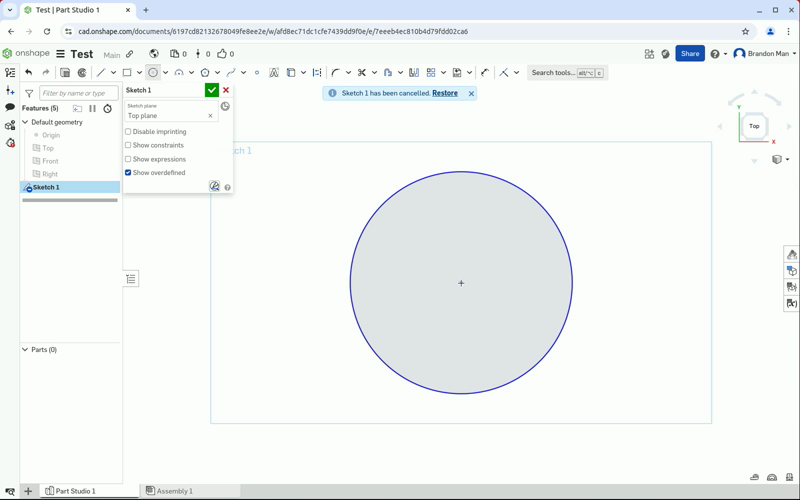
mouse_move(543, 282)
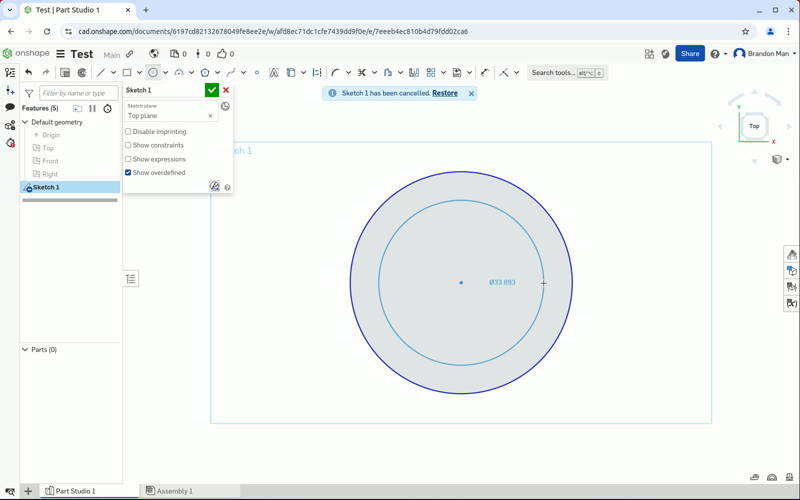
click(543, 282)
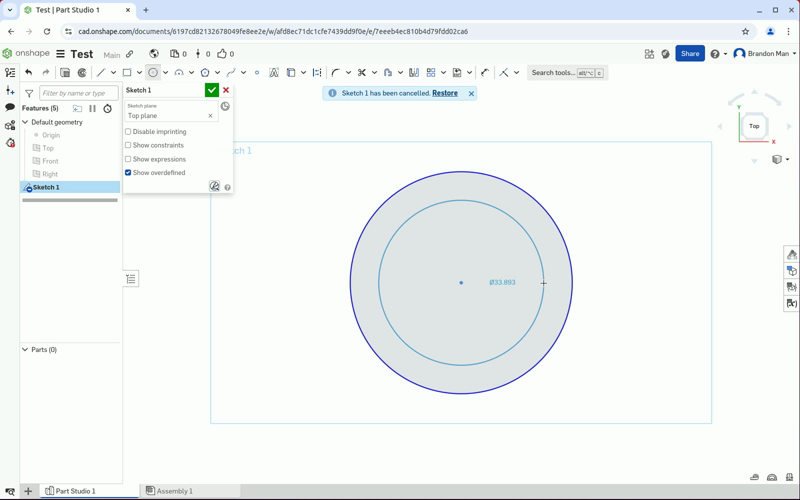
key(esc)
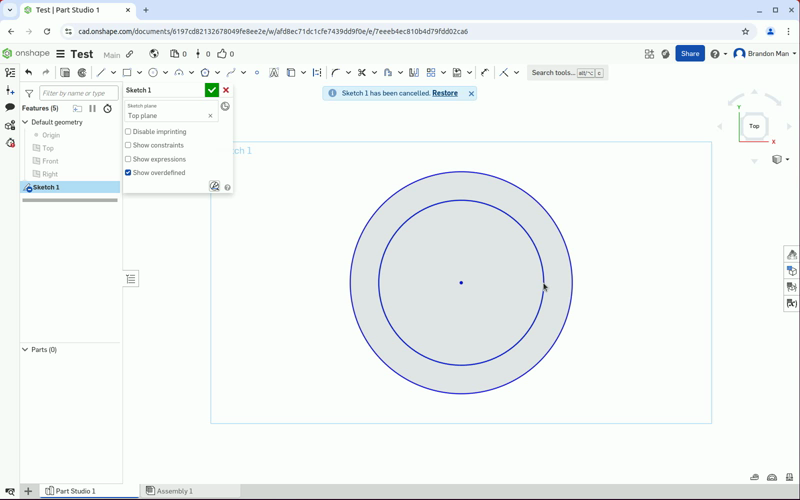
mouse_move(420, 369)
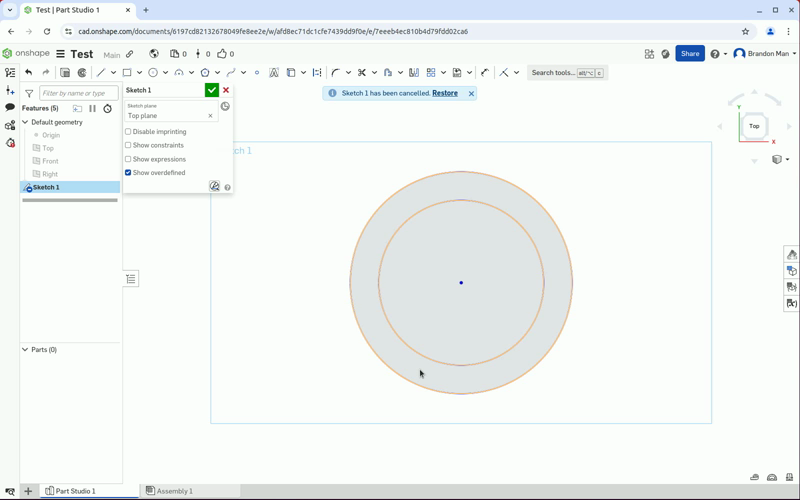
click(420, 369)
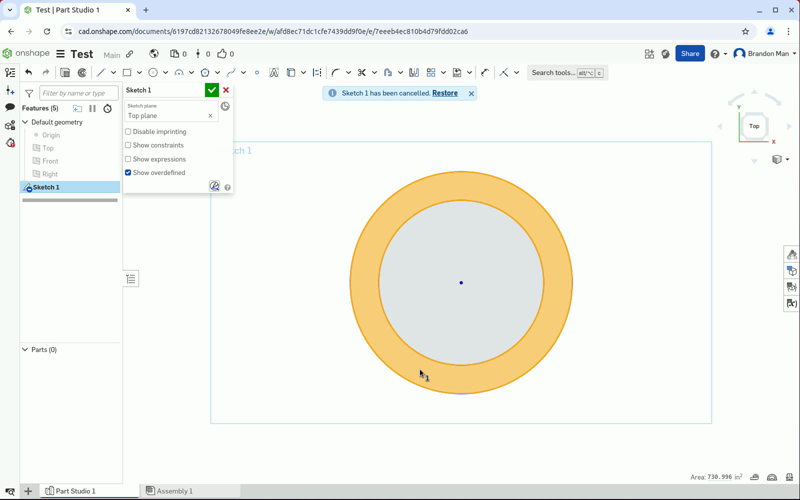
mouse_move(73, 352)
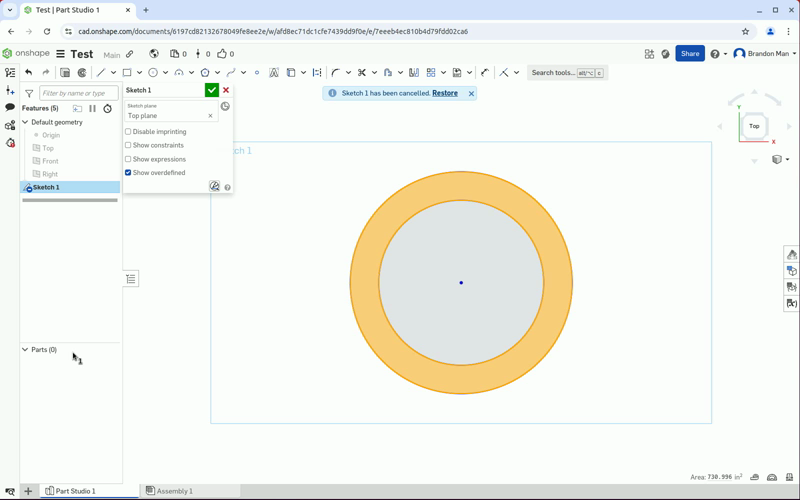
key(shift+y)
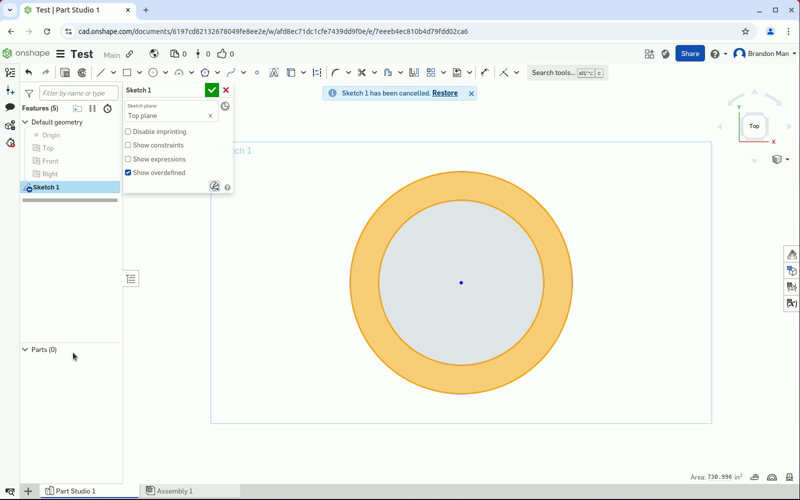
key(shift+e)
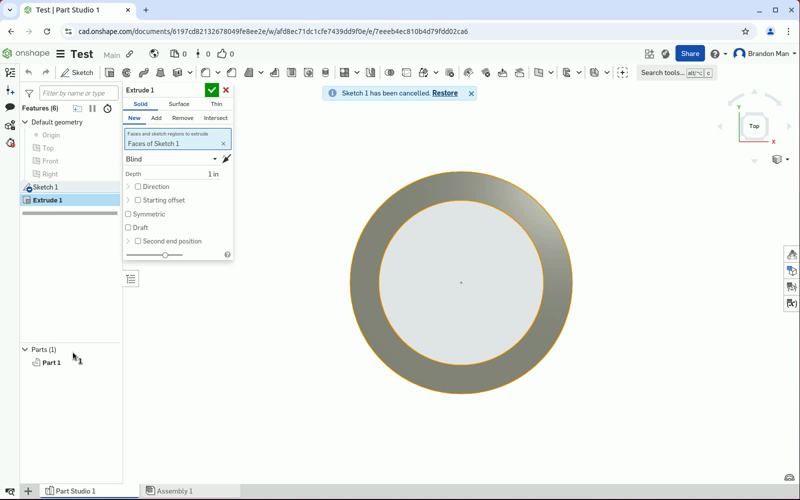
mouse_move(143, 106)
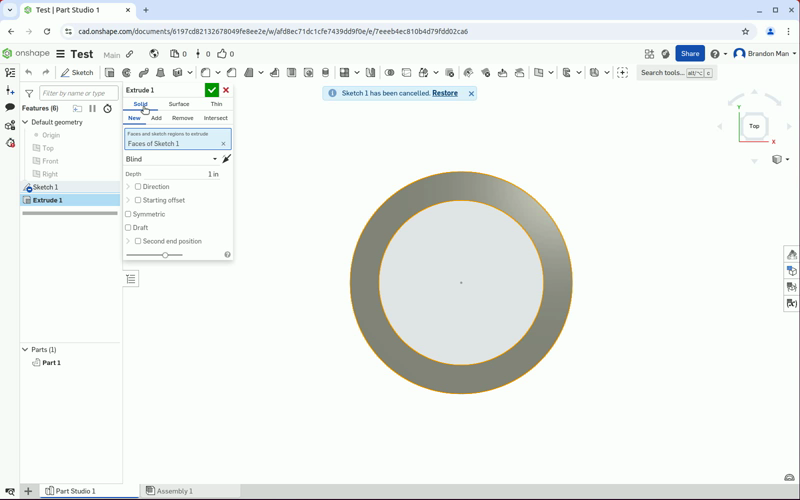
click(143, 106)
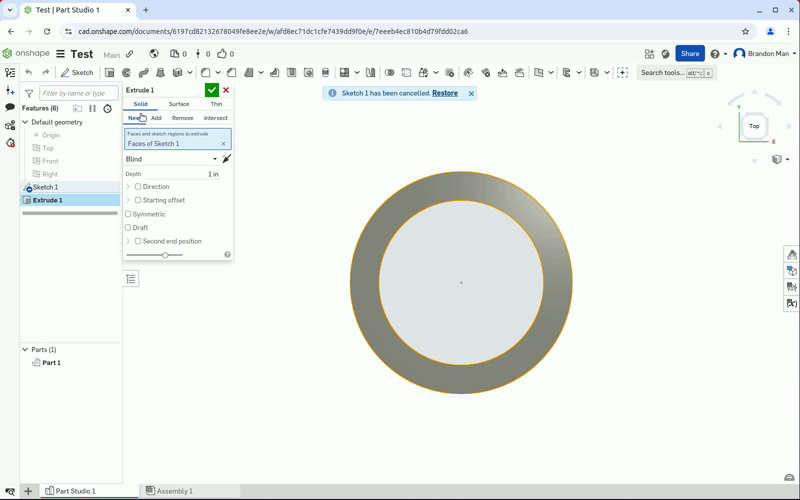
mouse_move(137, 120)
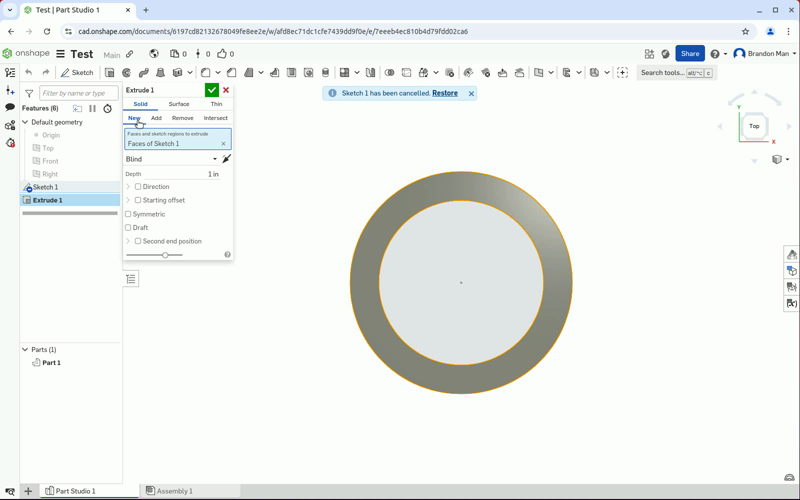
click(137, 120)
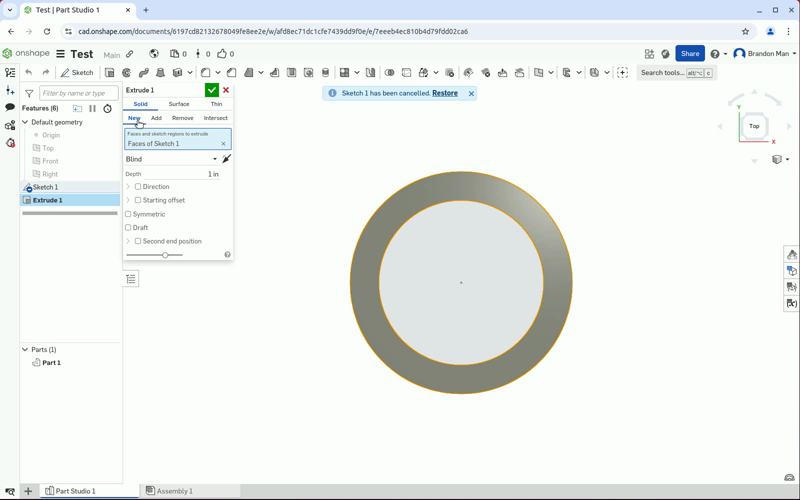
key(tab, 4)
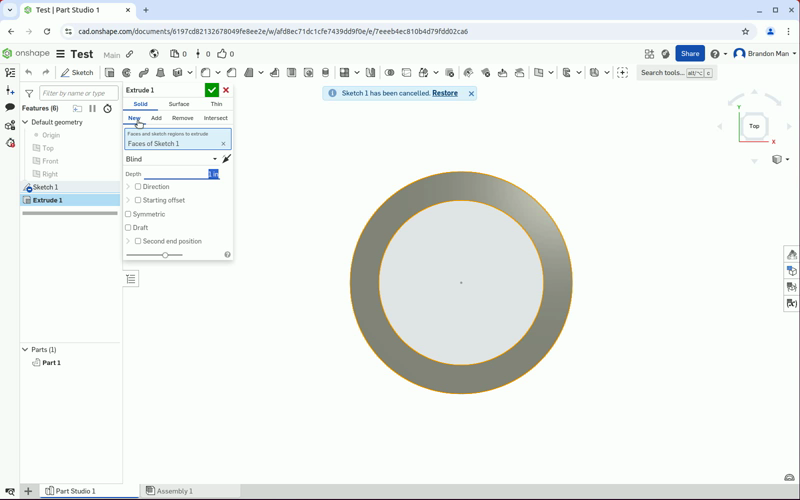
text(3.851)
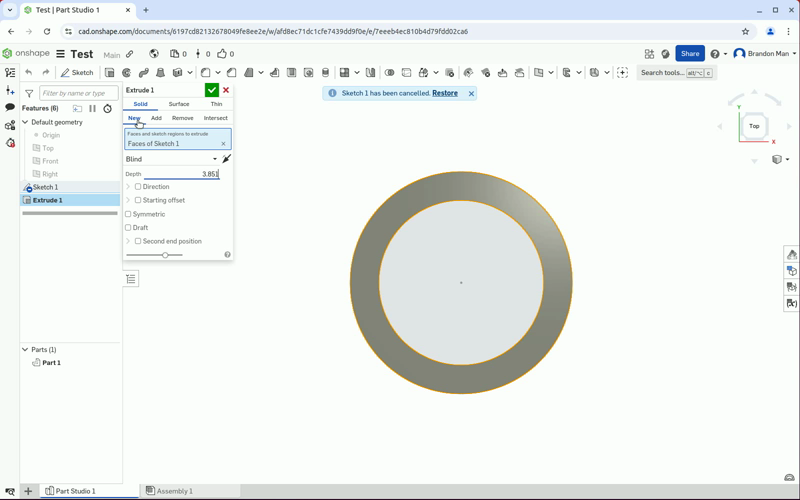
key(enter)
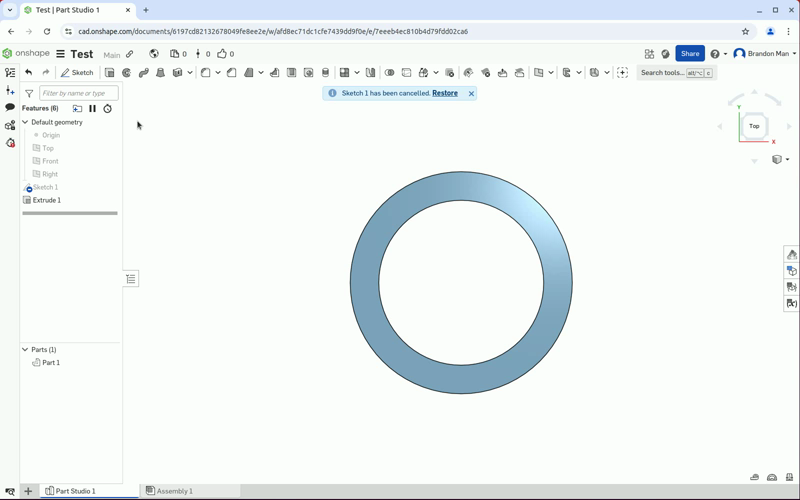
key(shift+h)
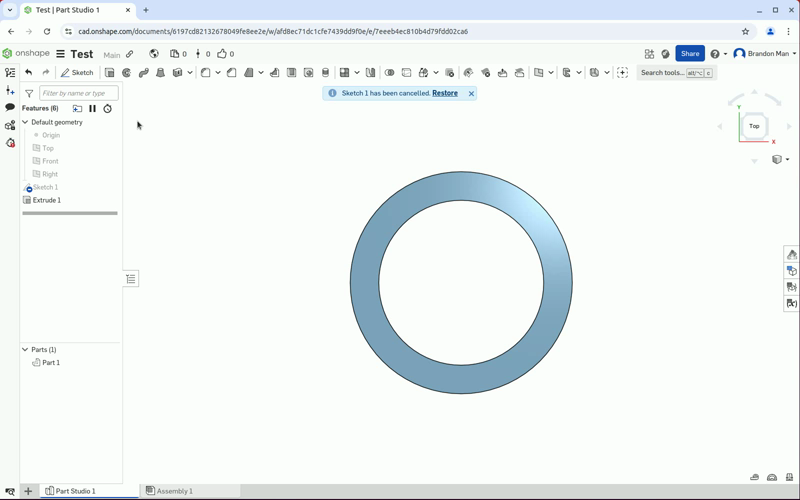
key(shift+h)
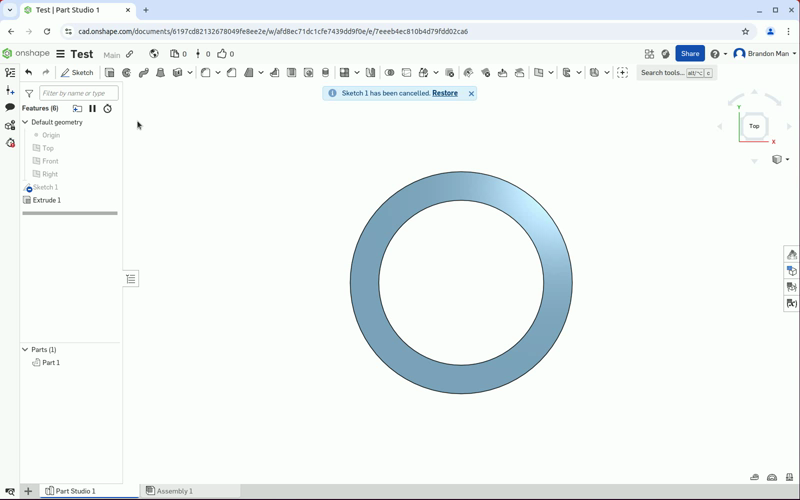
mouse_move(73, 189)
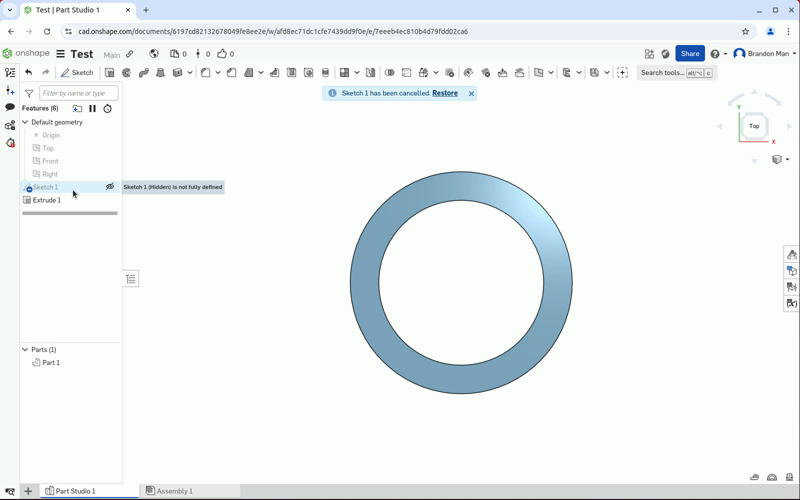
click(73, 189)
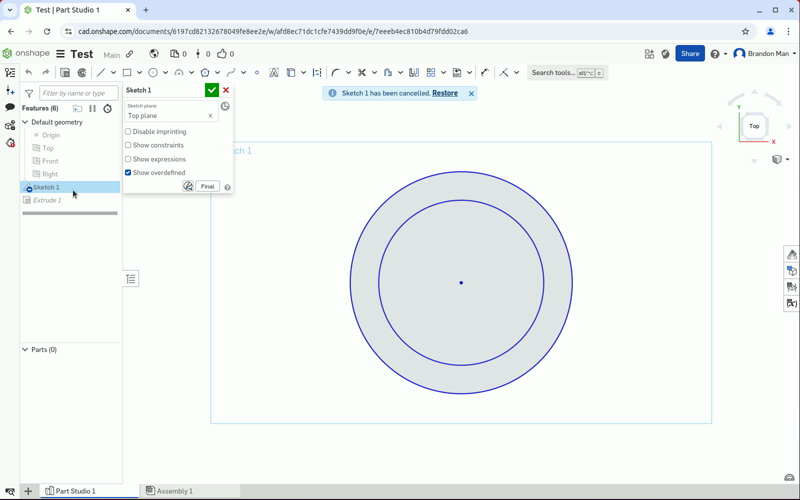
mouse_move(229, 92)
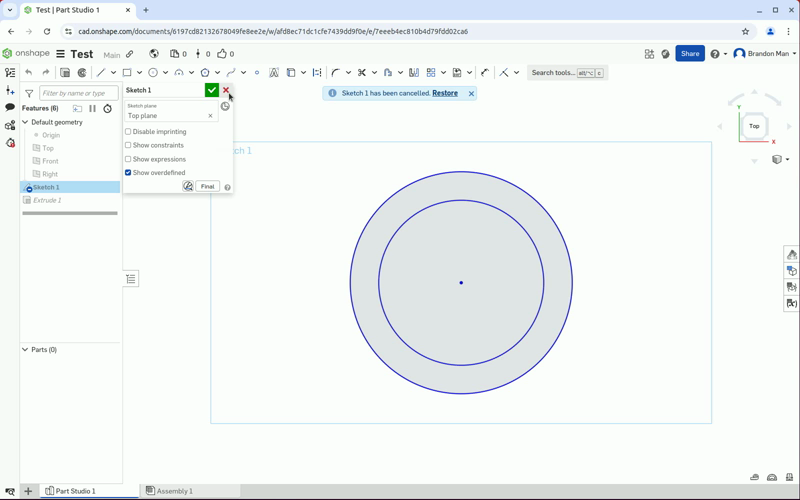
click(229, 92)
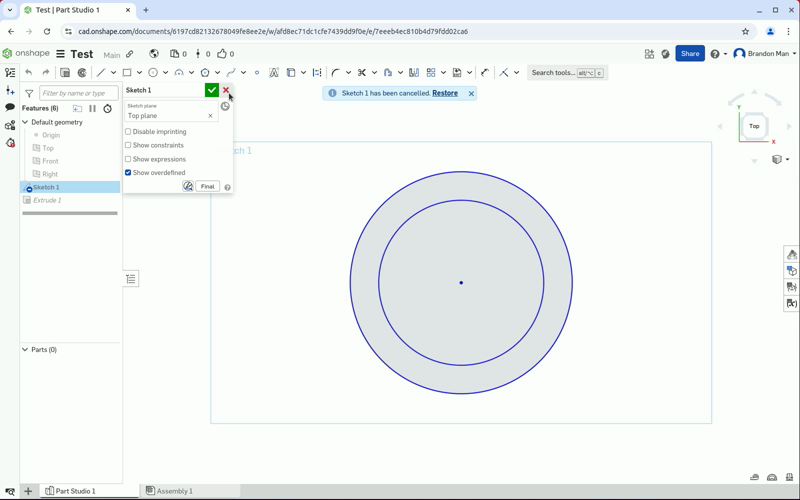
key(shift+s)
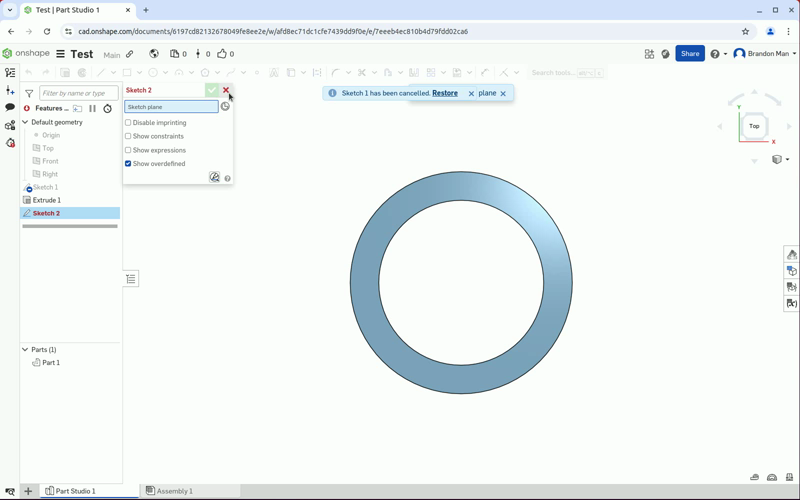
mouse_move(73, 150)
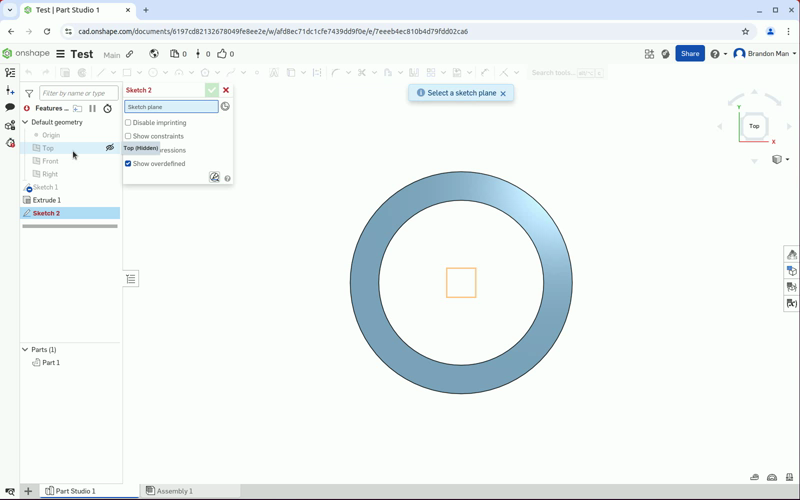
click(73, 150)
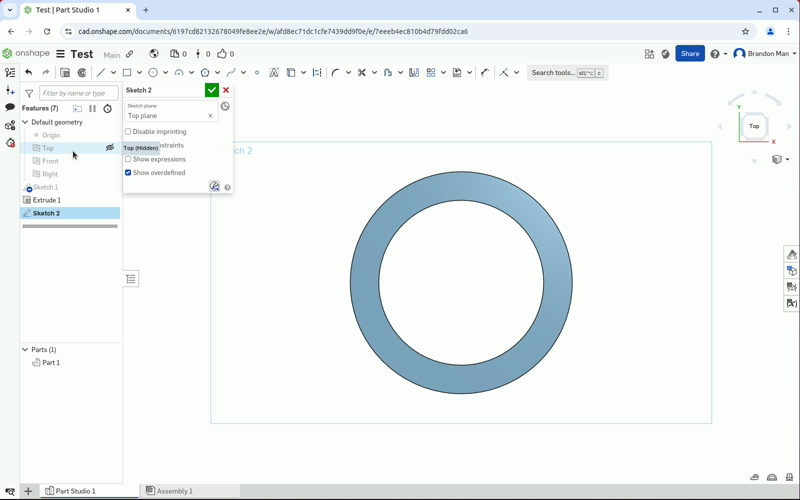
mouse_move(73, 352)
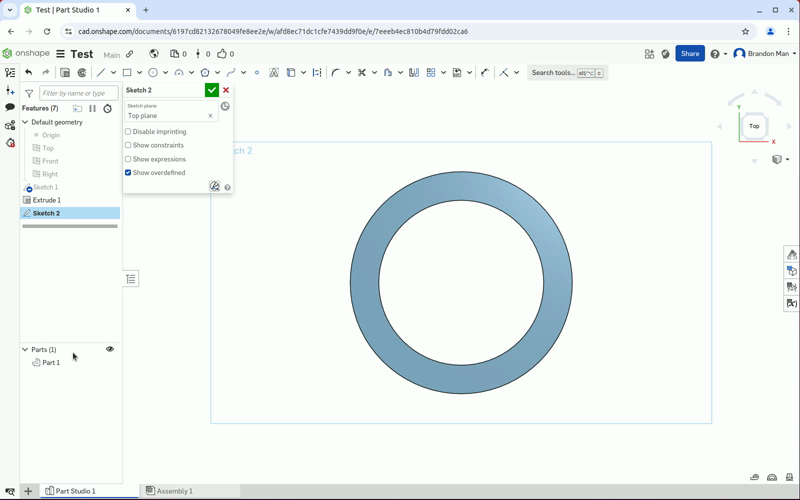
key(y)
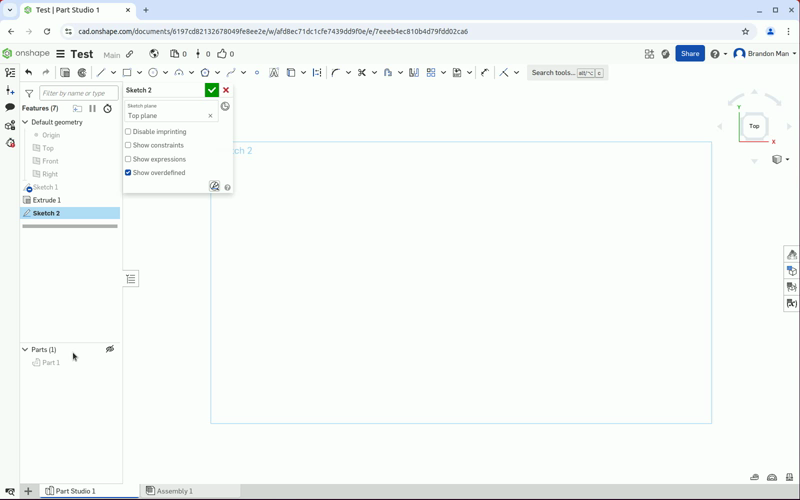
key(c)
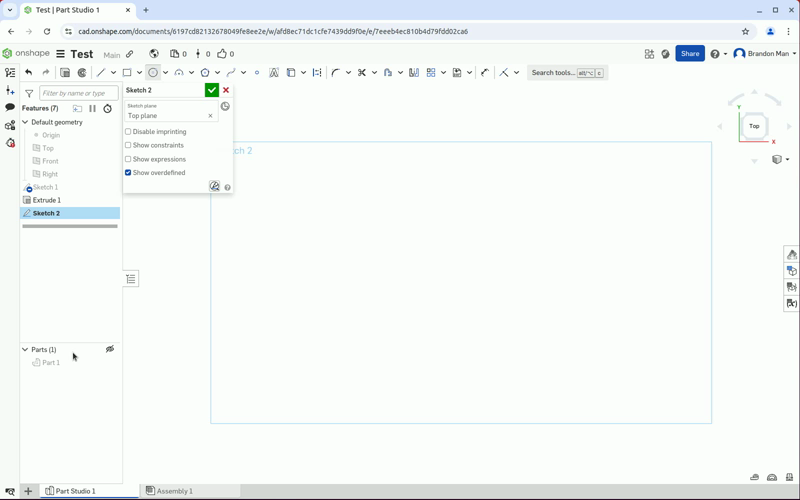
key_down(shift)
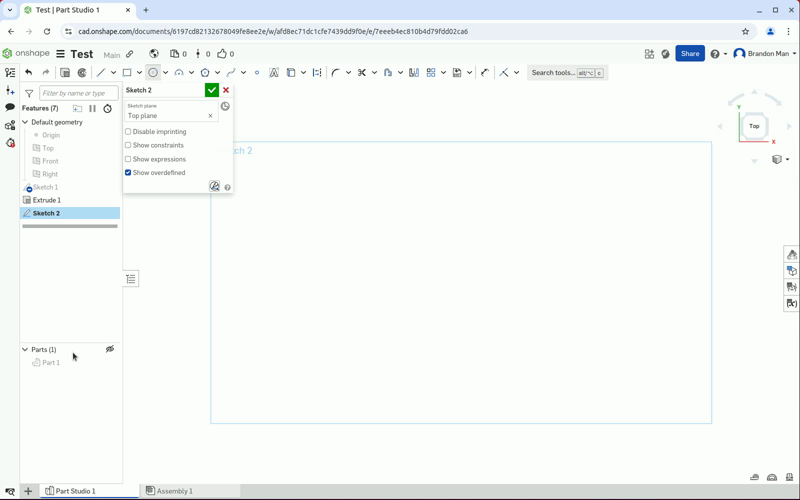
mouse_move(461, 282)
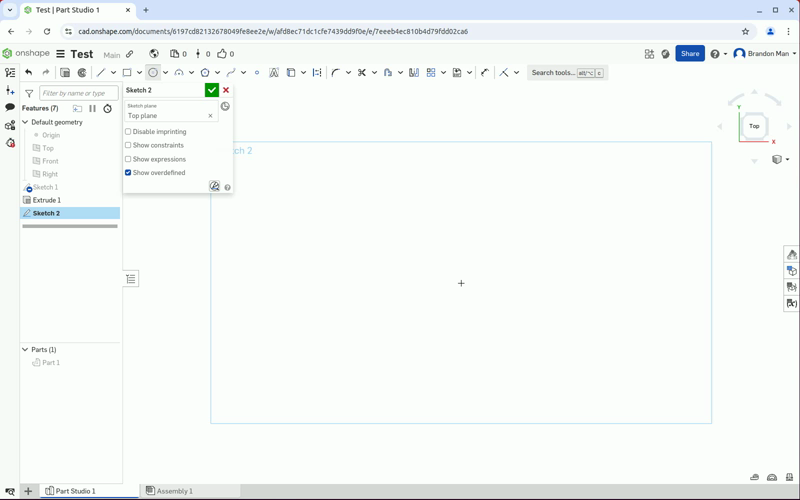
click(461, 282)
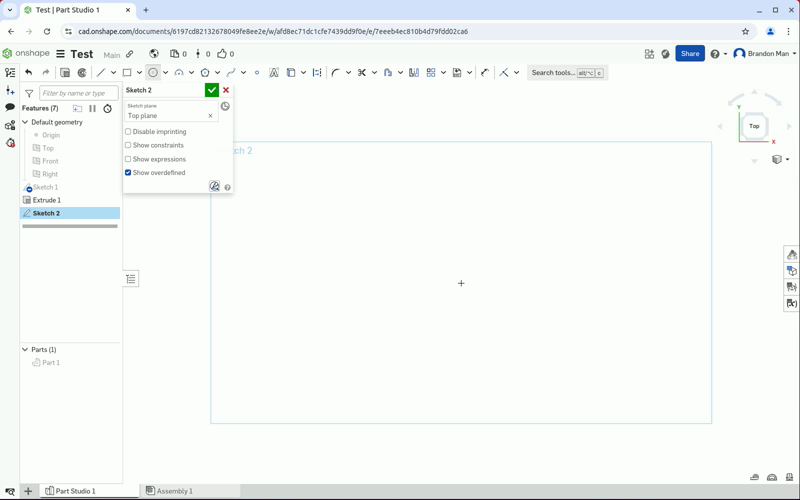
key_up(shift)
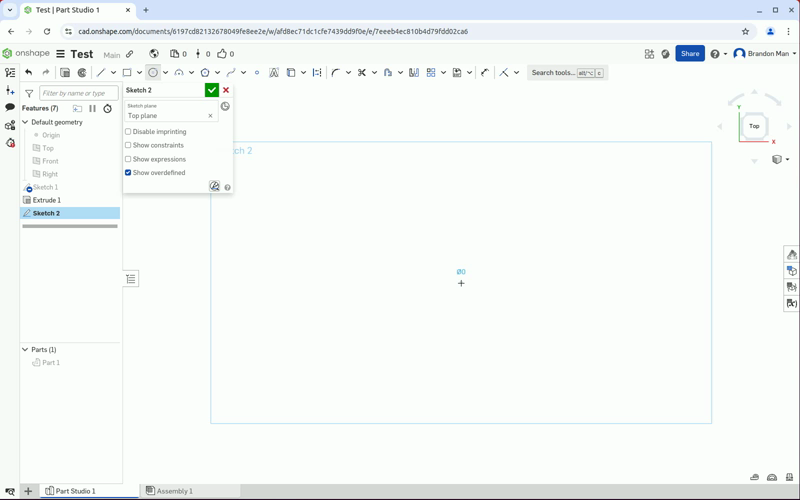
mouse_move(551, 282)
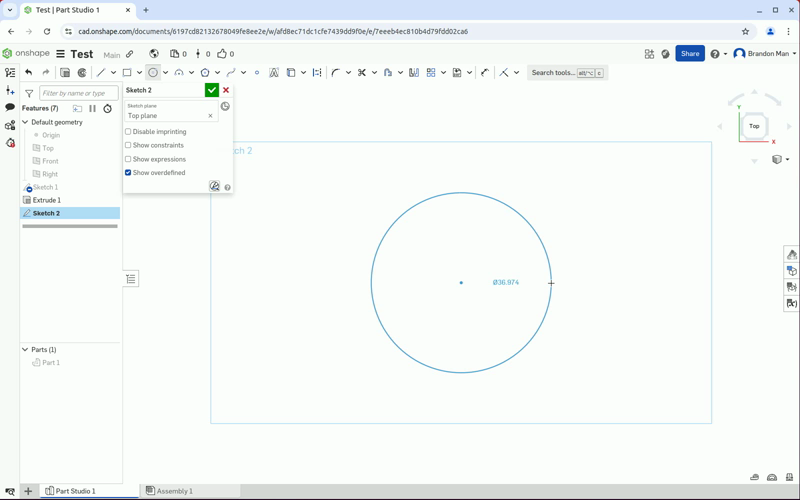
click(551, 282)
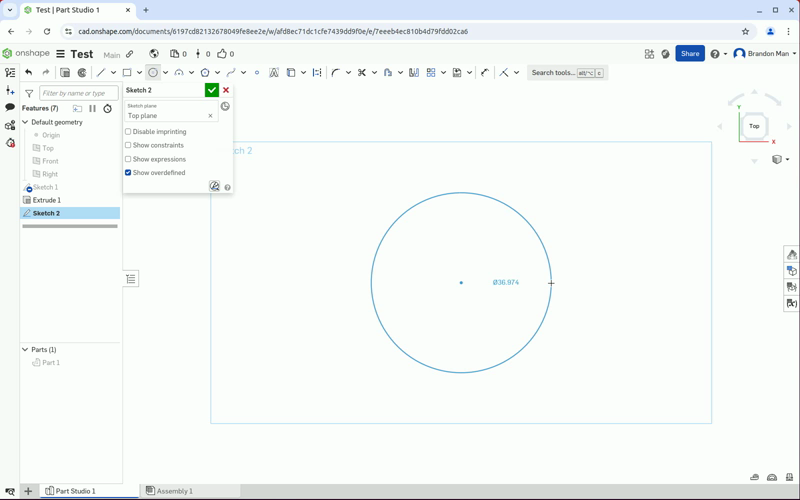
key(esc)
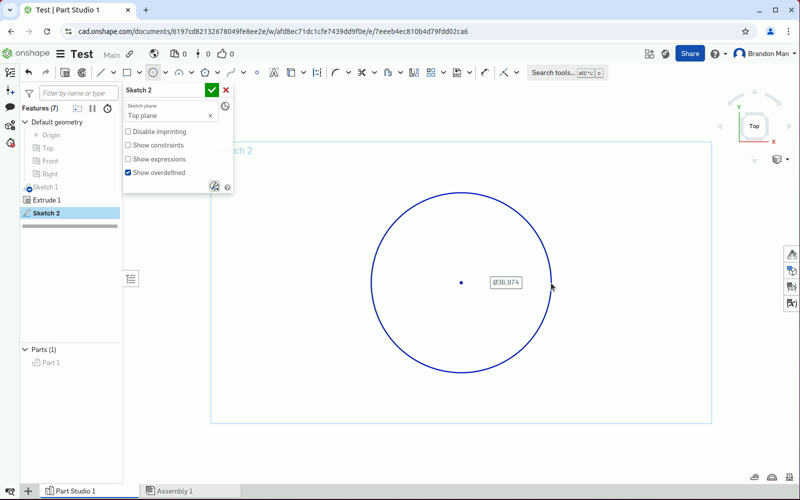
key(c)
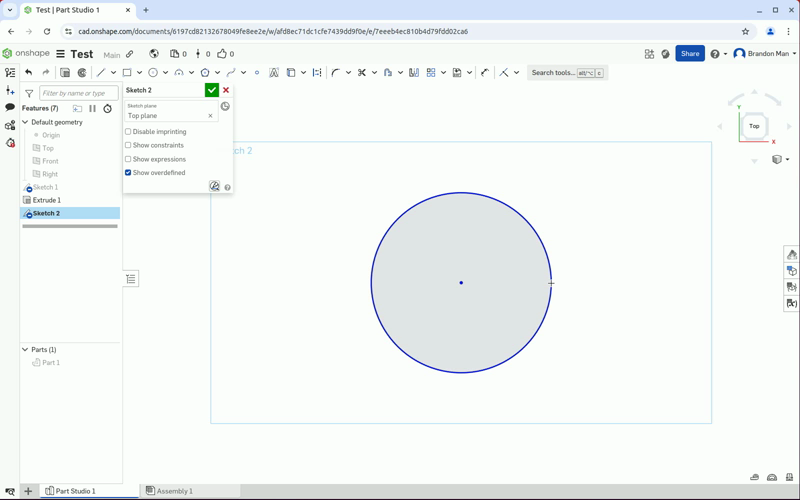
key_down(shift)
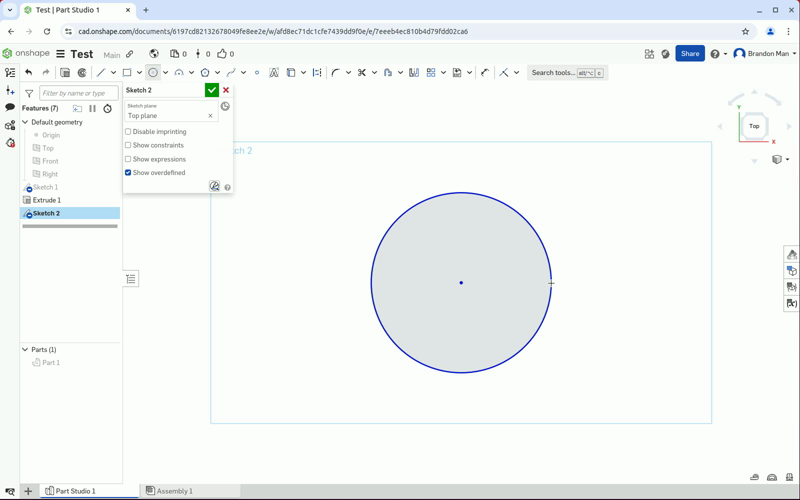
mouse_move(461, 282)
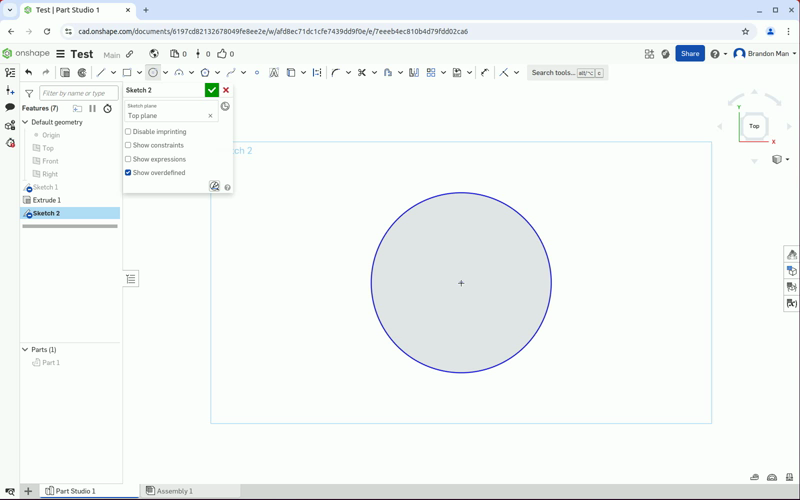
click(461, 282)
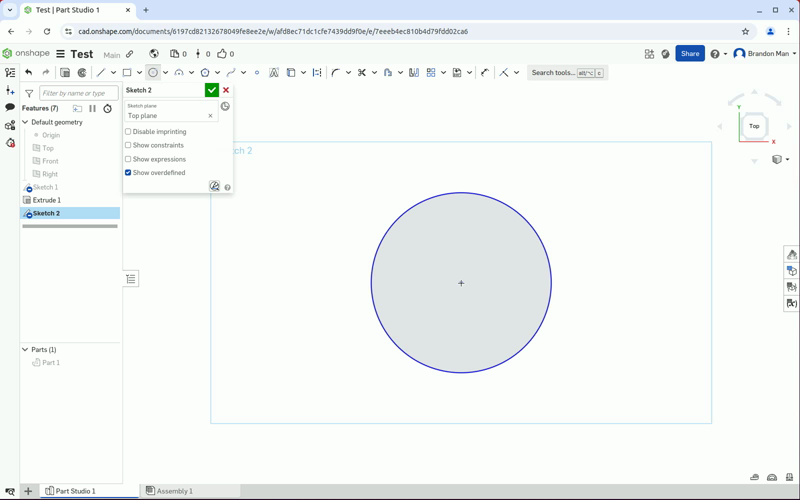
key_up(shift)
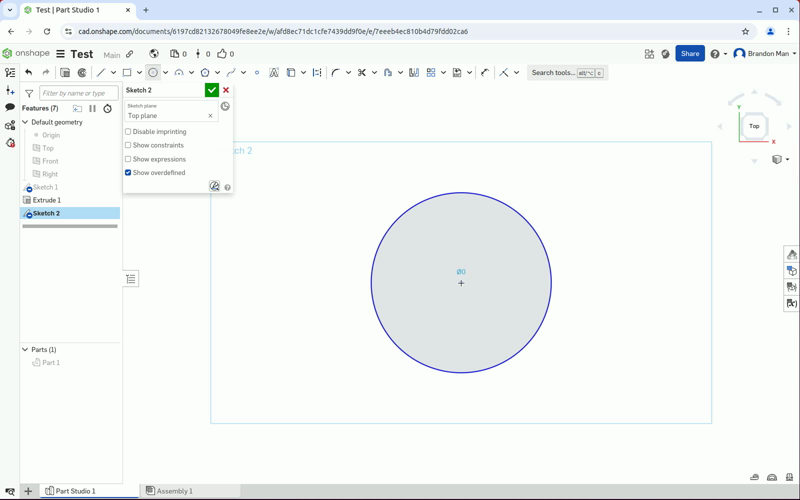
mouse_move(543, 282)
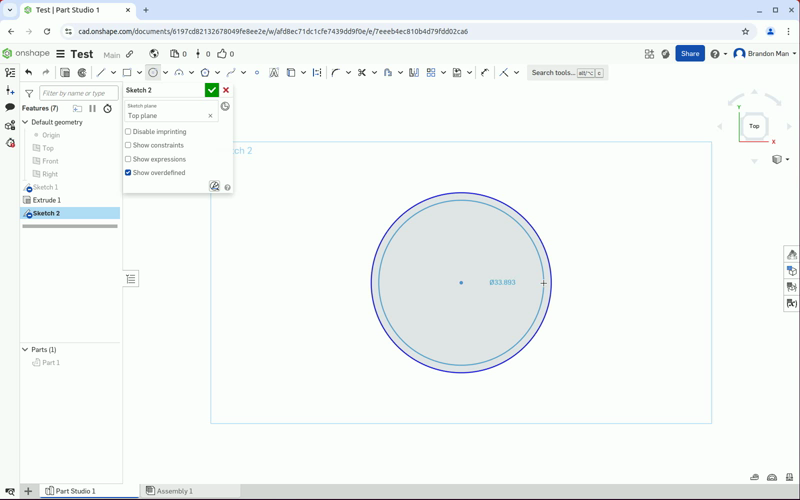
click(543, 282)
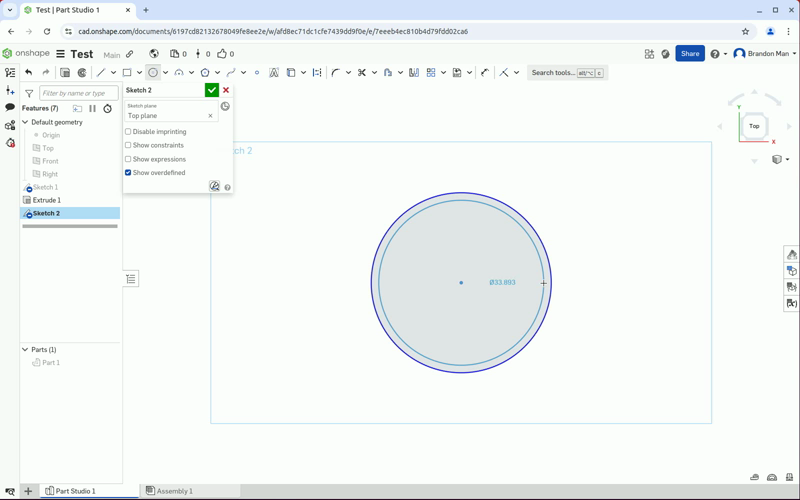
key(esc)
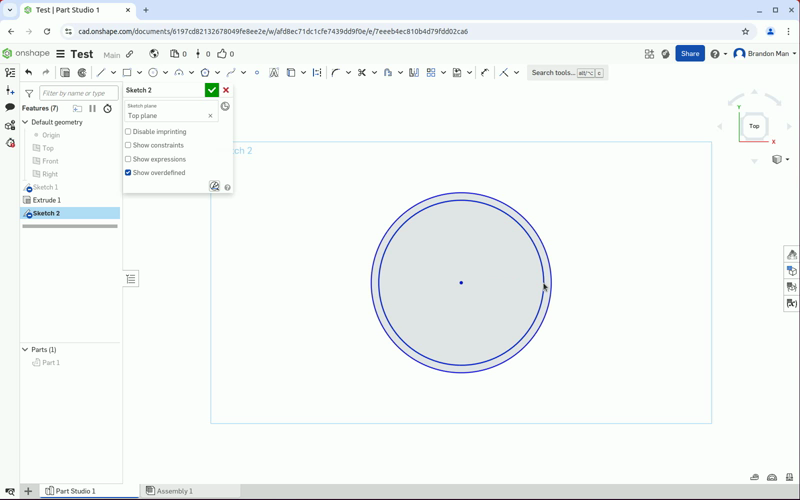
mouse_move(414, 211)
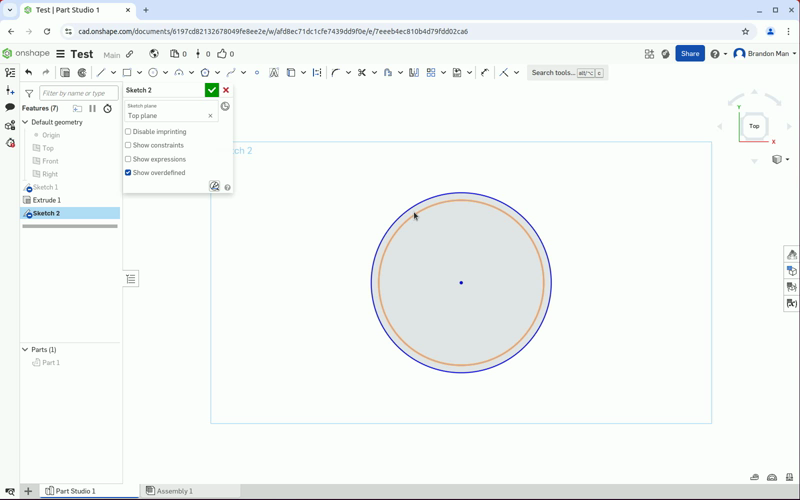
click(414, 211)
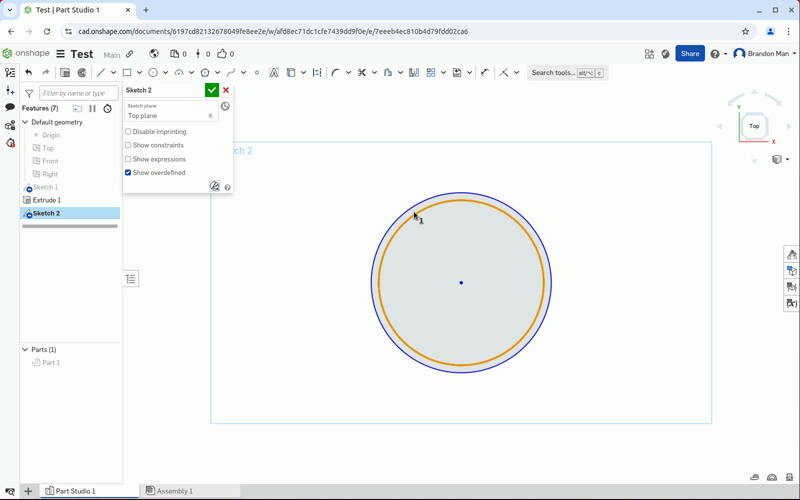
mouse_move(73, 352)
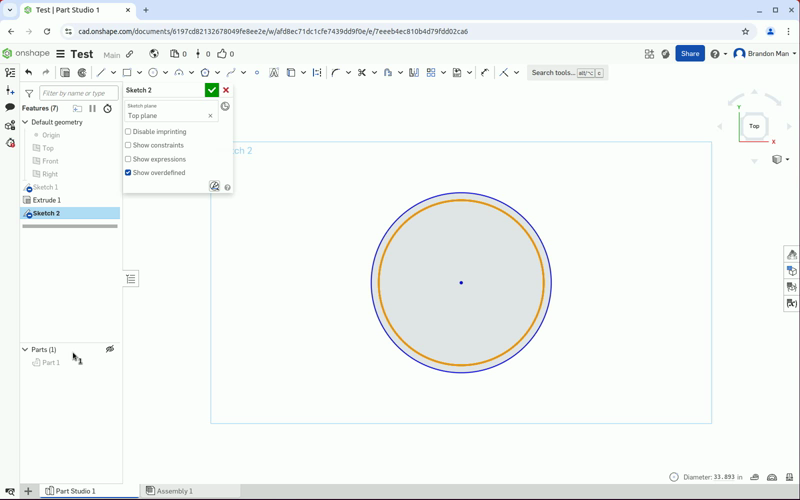
key(shift+y)
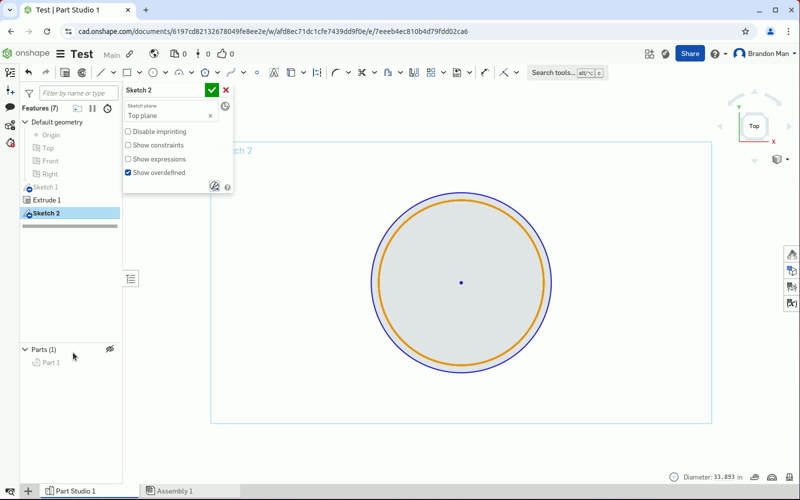
key(shift+e)
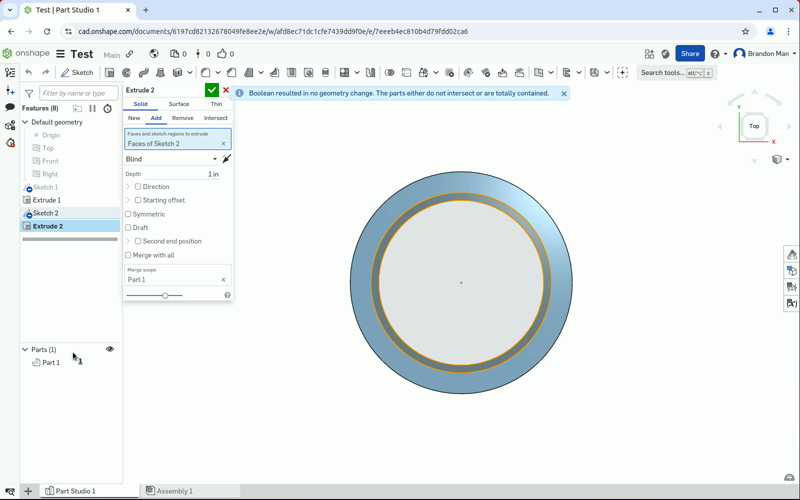
mouse_move(143, 106)
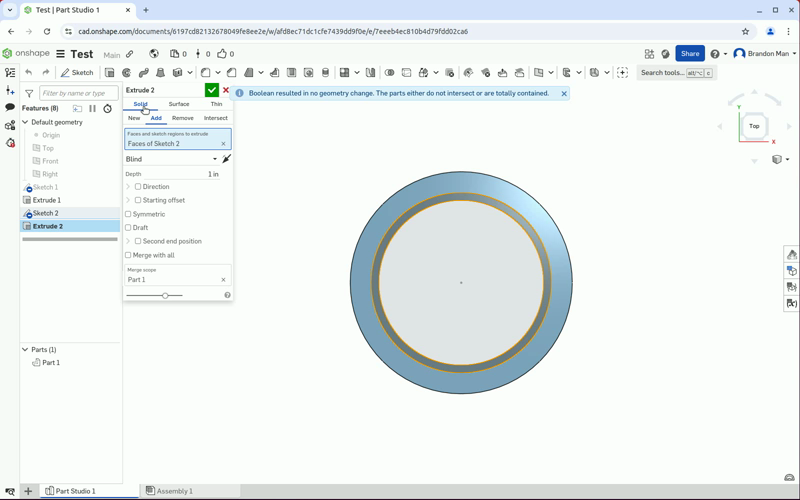
click(143, 106)
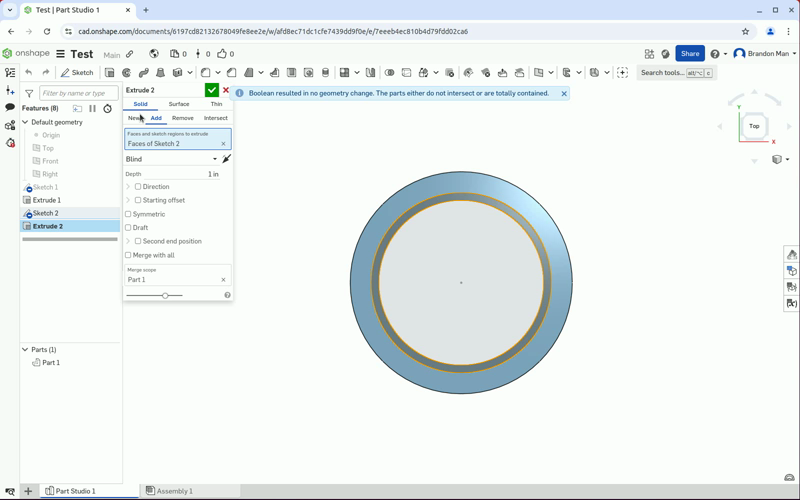
mouse_move(137, 120)
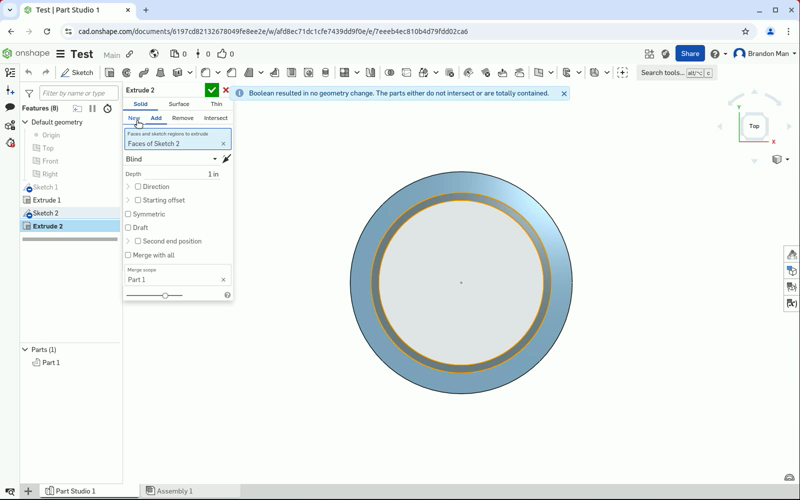
click(137, 120)
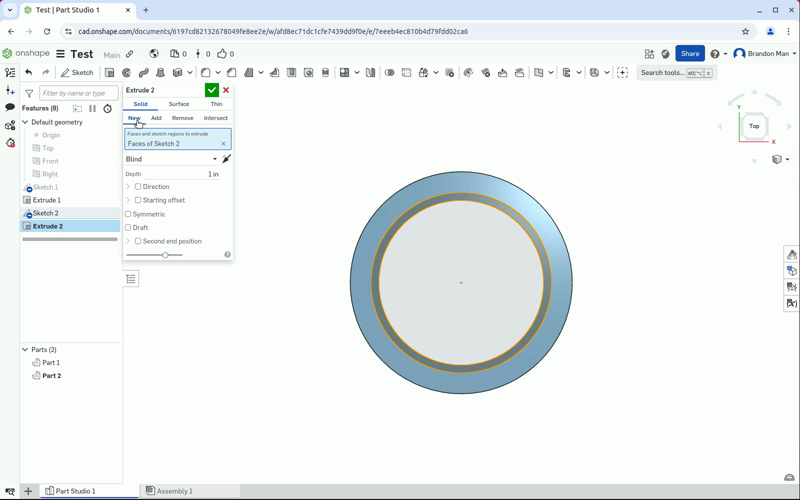
key(tab, 4)
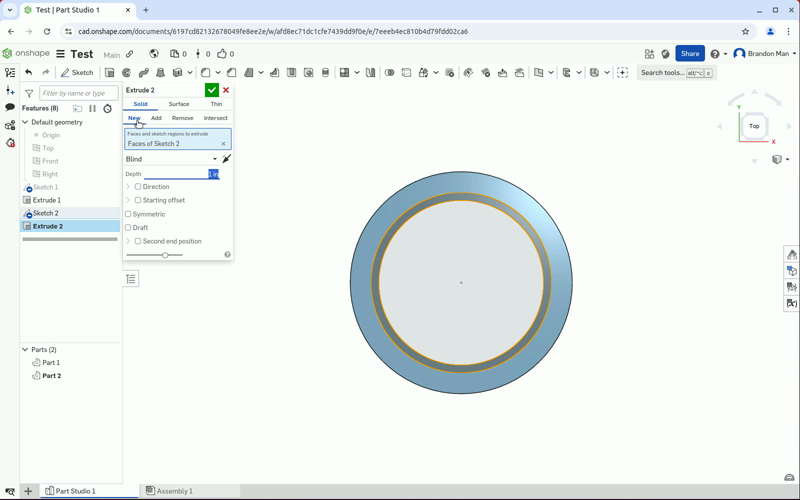
text(28.404)
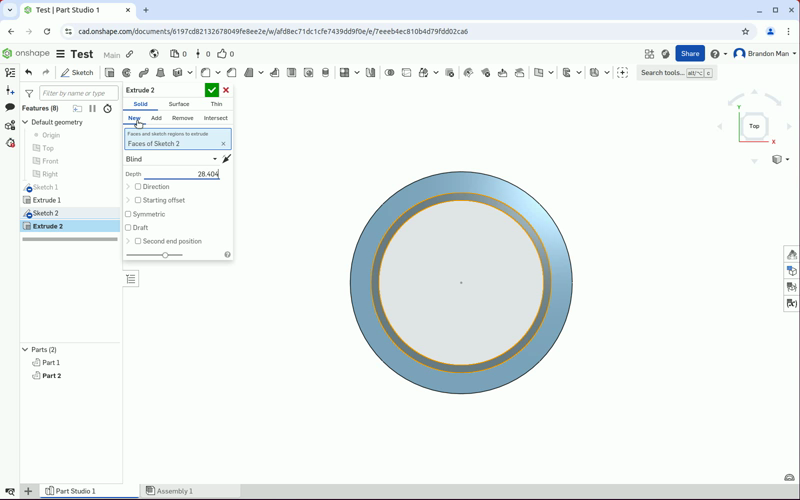
key(enter)
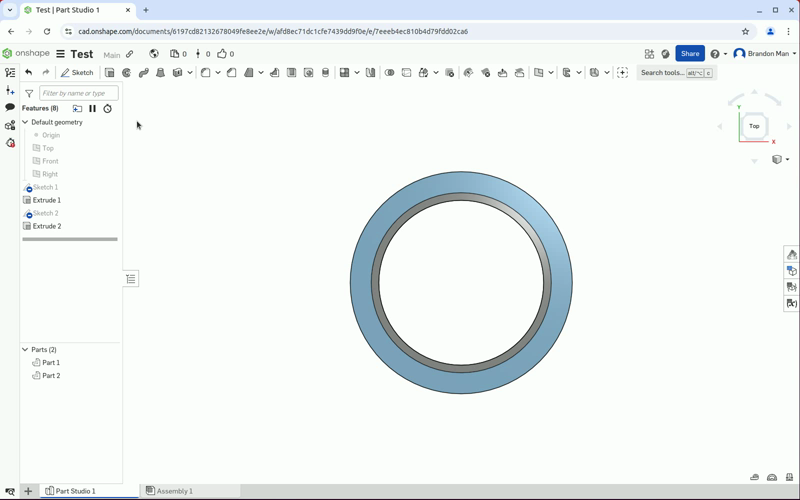
key(shift+h)
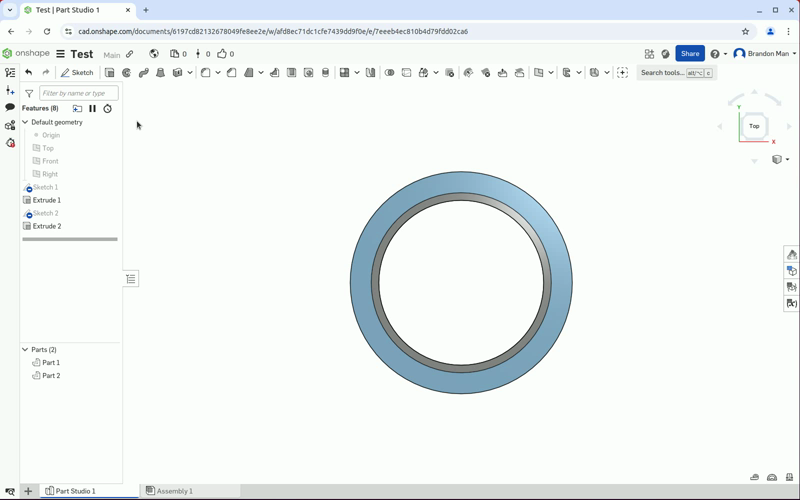
key(shift+h)
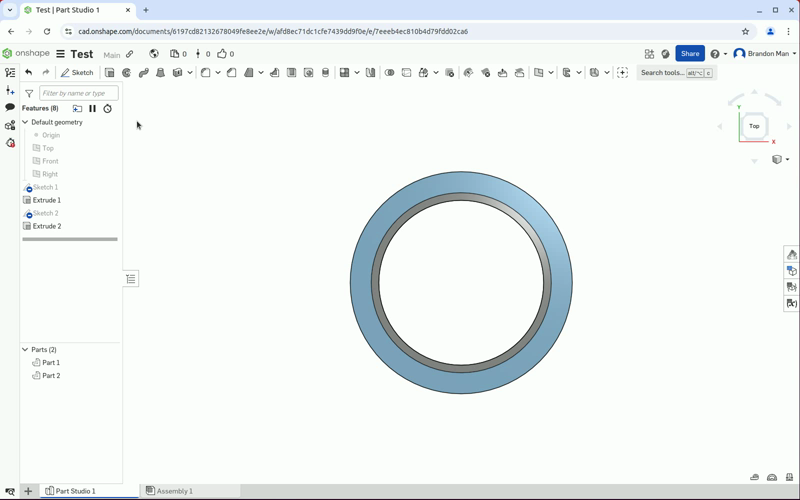
mouse_move(73, 189)
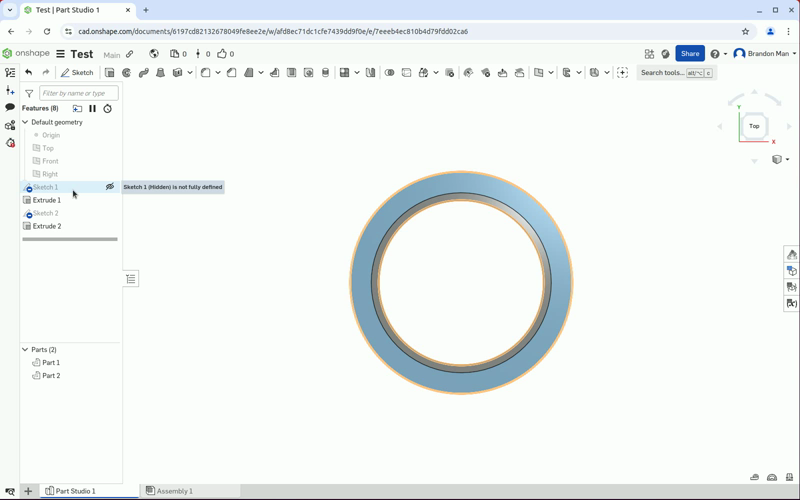
click(73, 189)
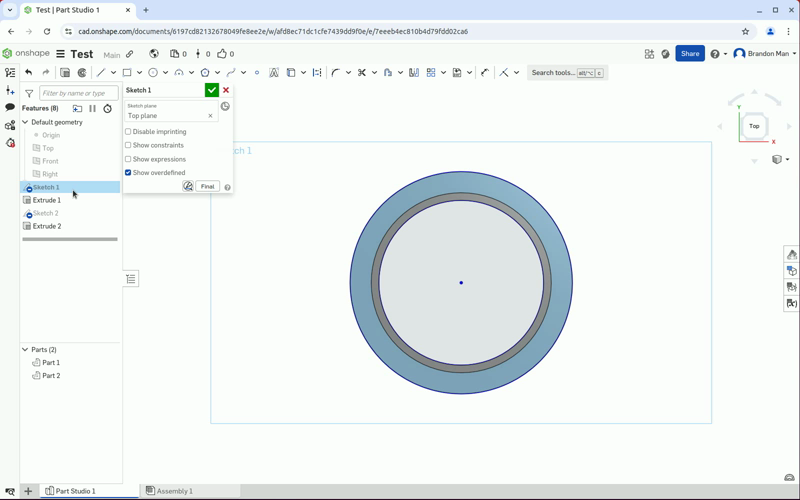
mouse_move(229, 92)
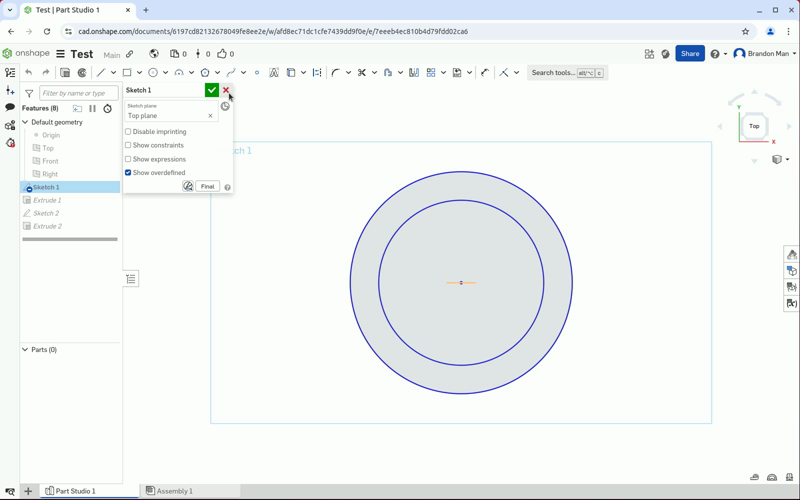
click(229, 92)
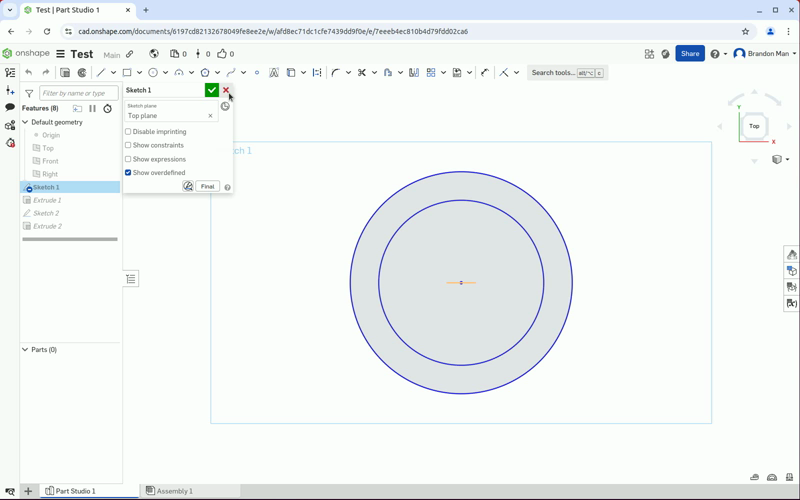
key(shift+s)
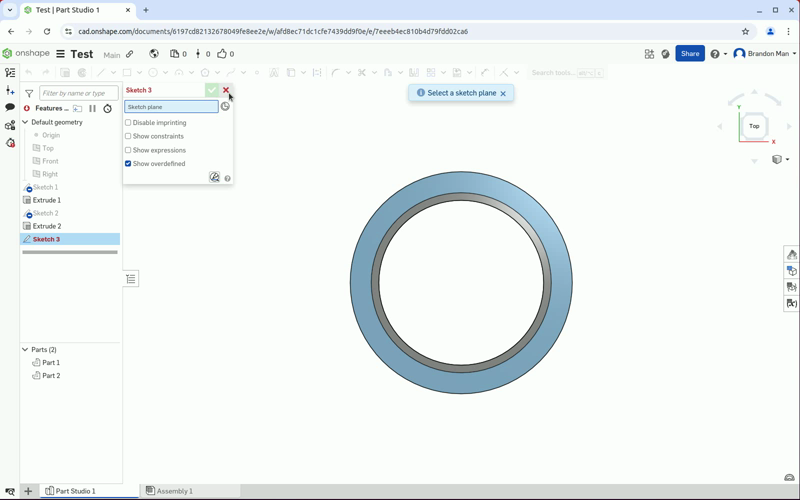
mouse_move(73, 150)
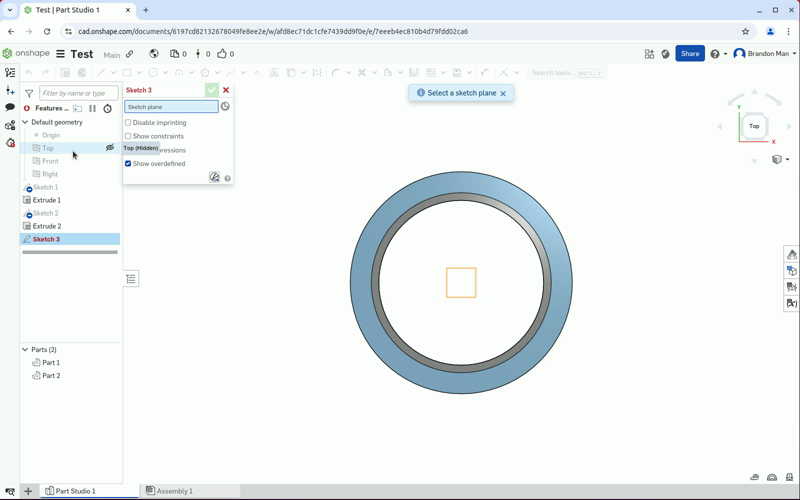
click(73, 150)
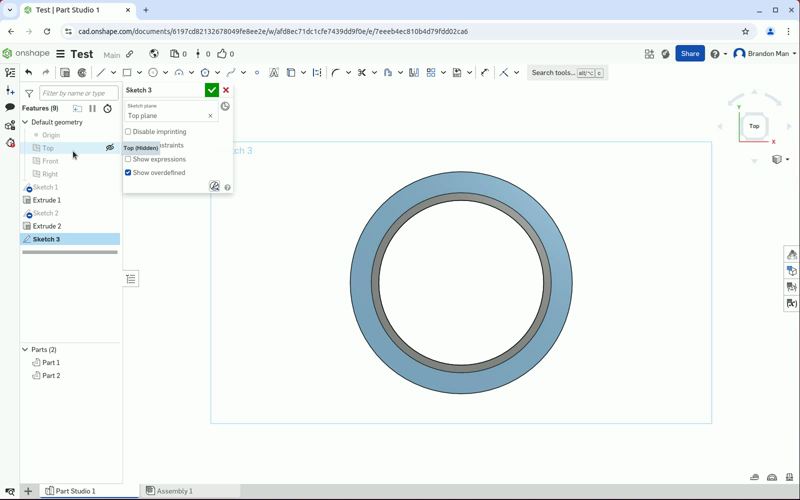
mouse_move(73, 352)
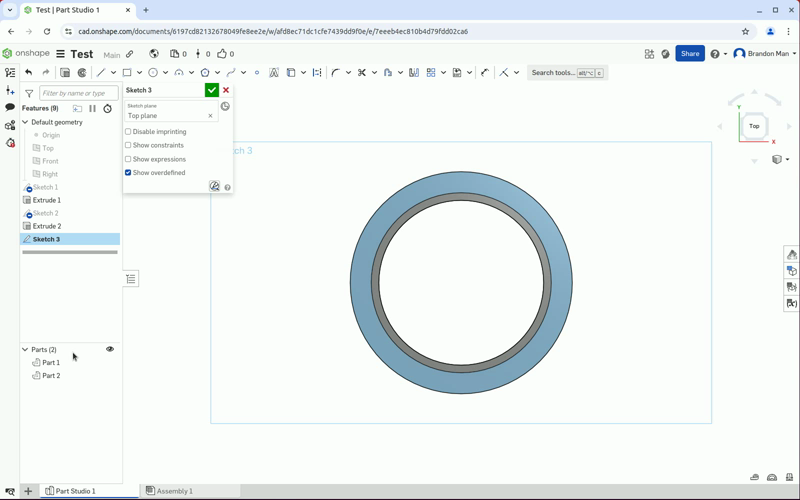
key(y)
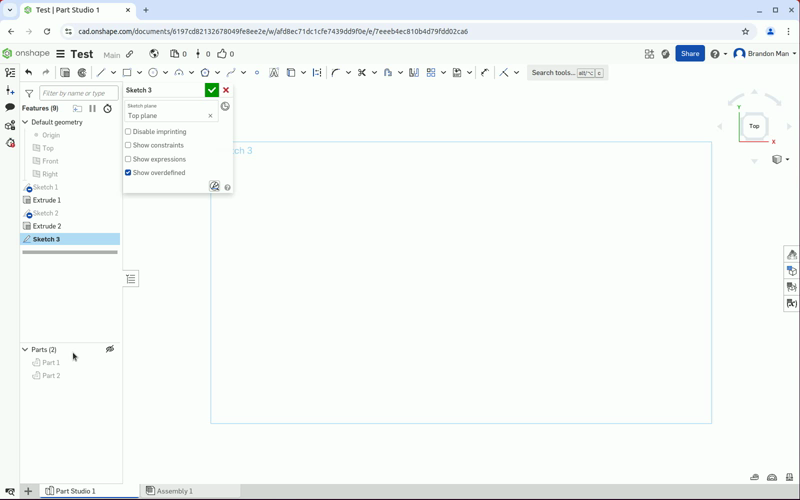
key(c)
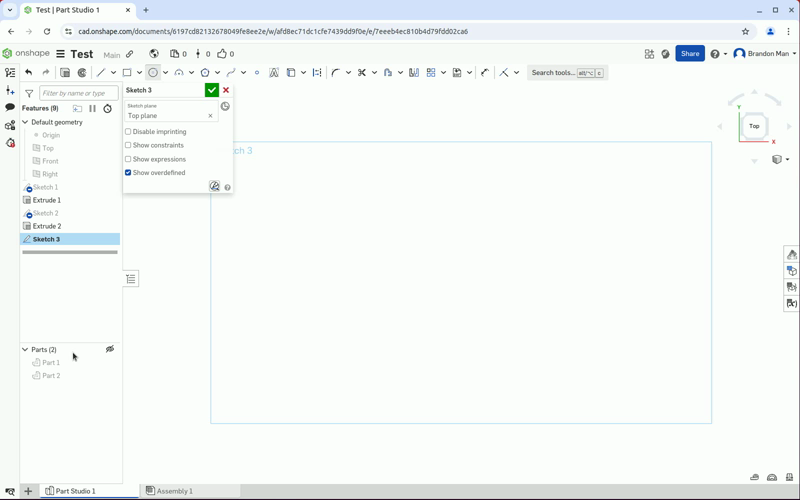
key_down(shift)
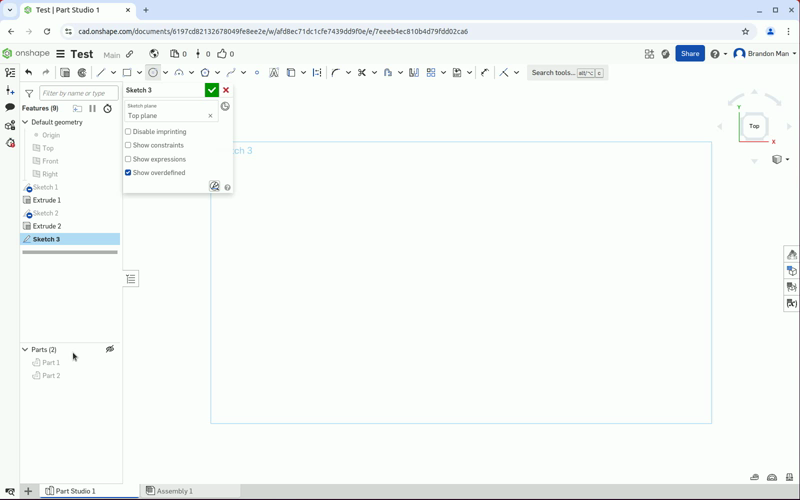
mouse_move(460, 282)
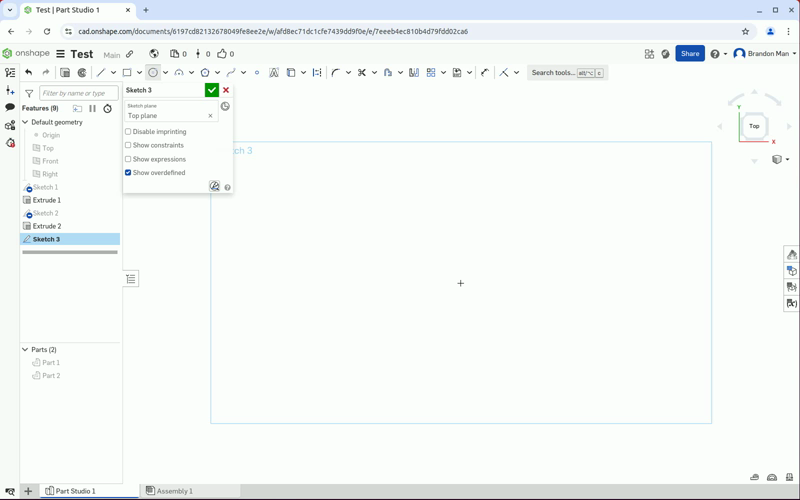
click(460, 282)
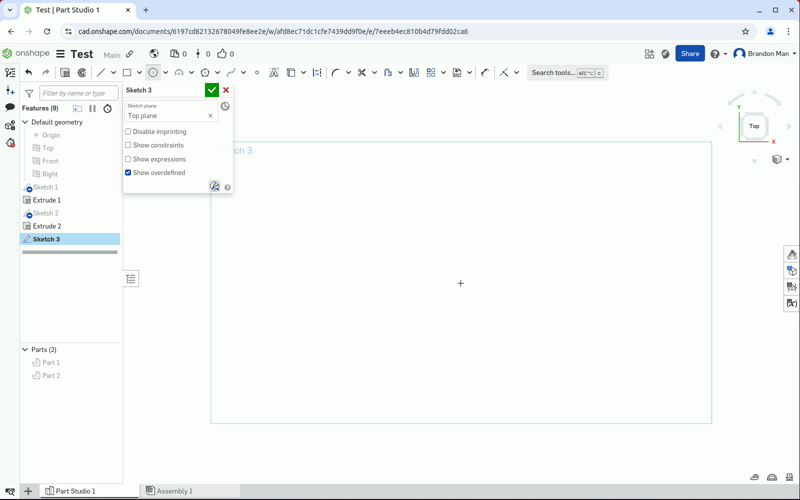
key_up(shift)
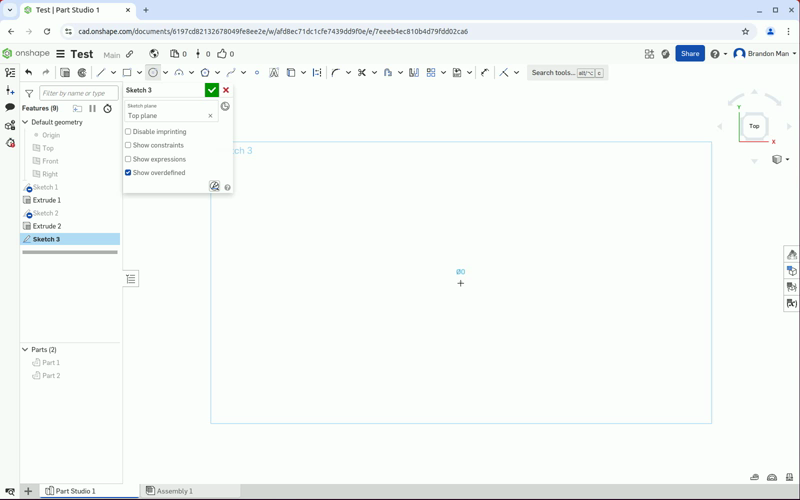
mouse_move(543, 282)
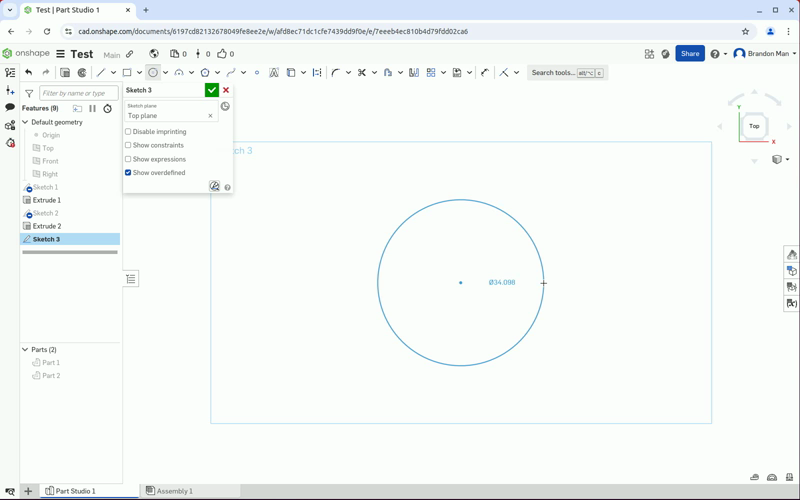
click(543, 282)
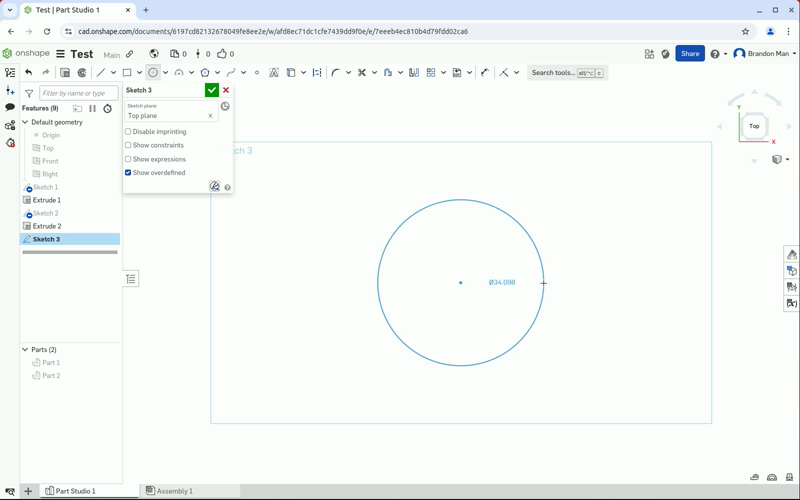
key(esc)
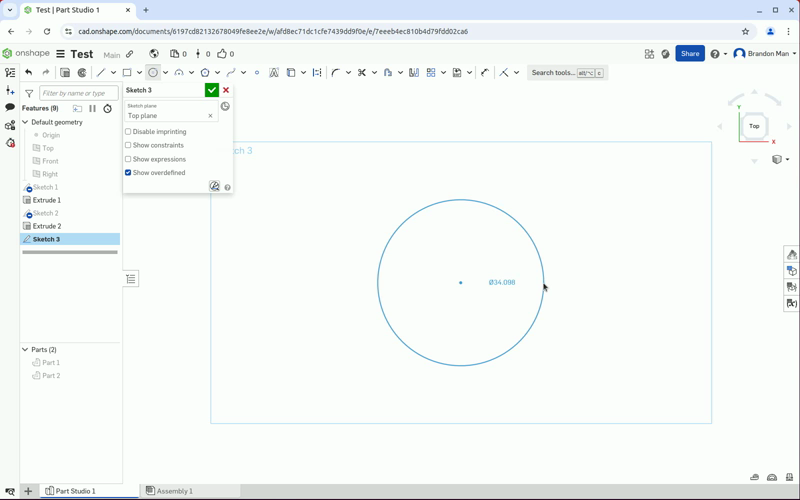
mouse_move(461, 220)
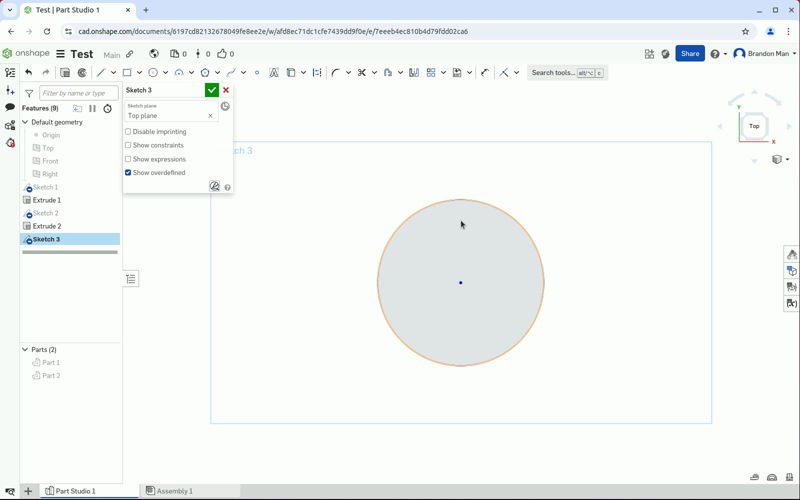
click(461, 220)
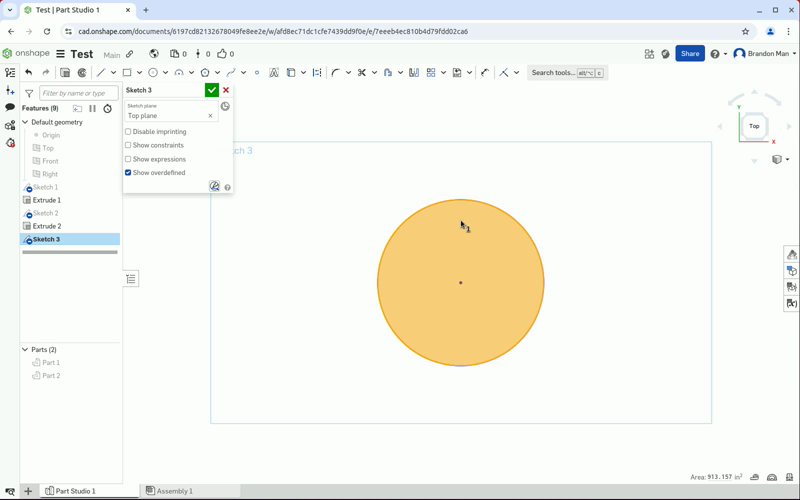
mouse_move(73, 352)
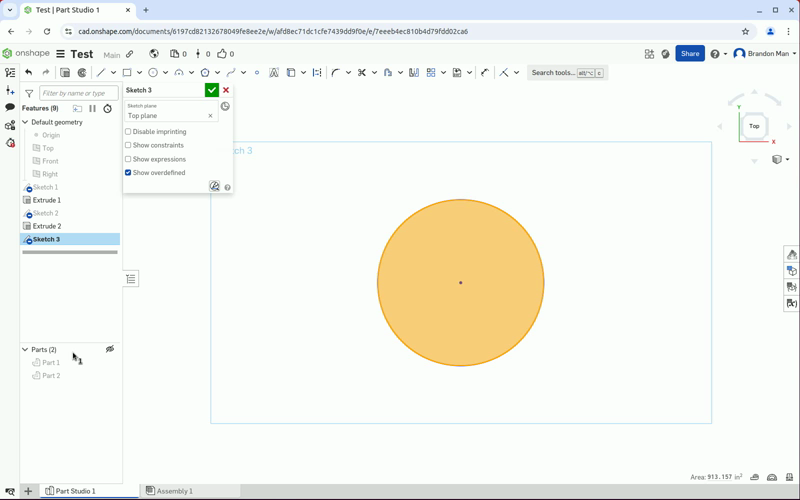
key(shift+y)
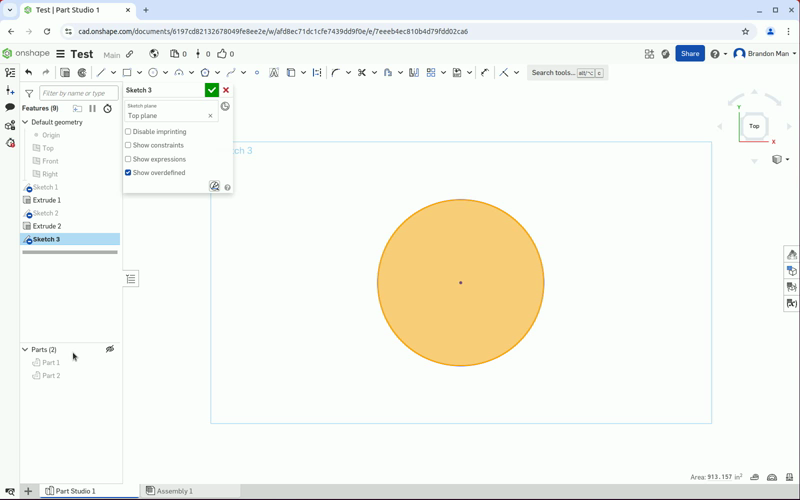
key(shift+e)
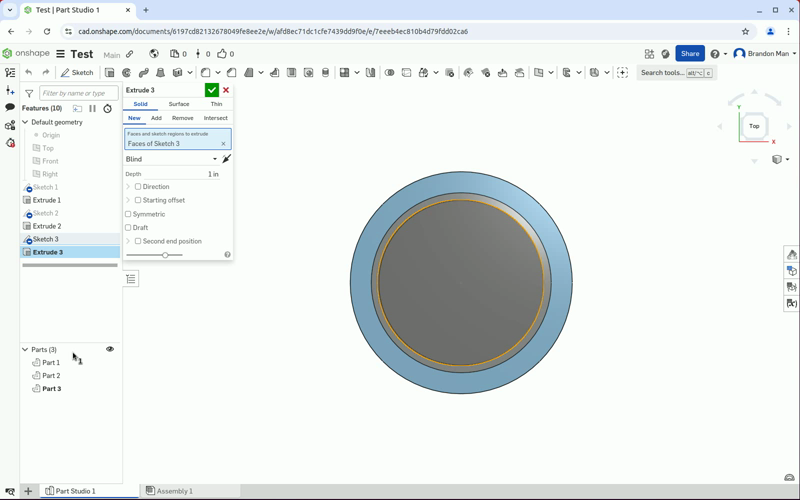
mouse_move(143, 106)
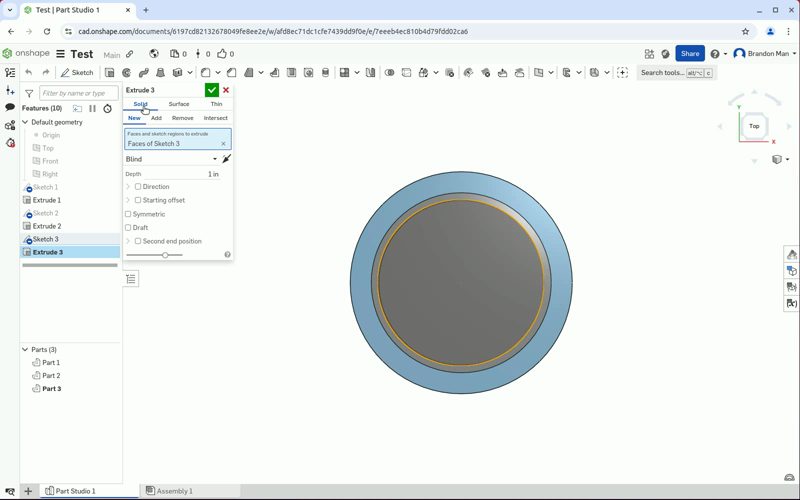
click(143, 106)
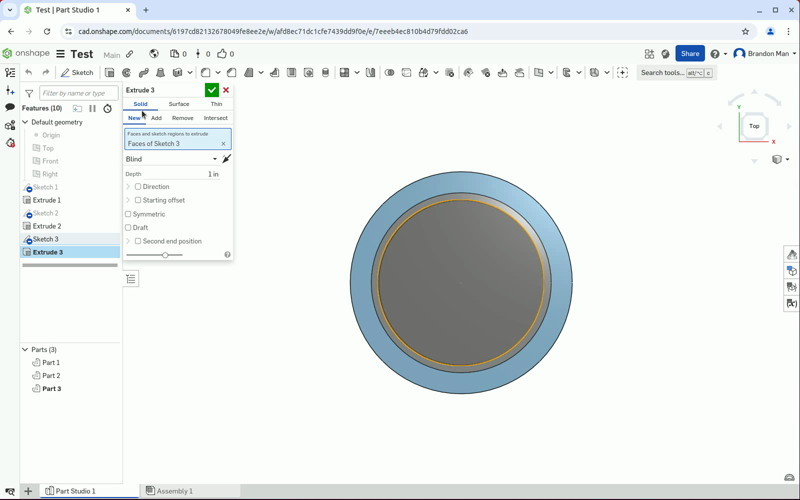
mouse_move(137, 120)
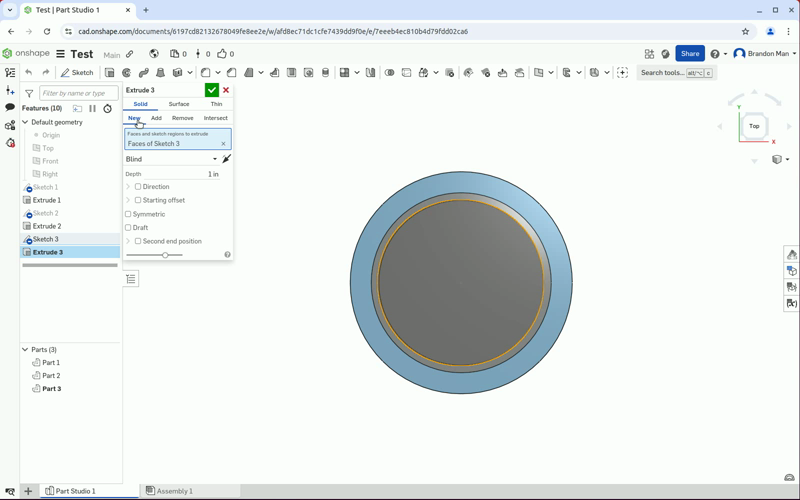
click(137, 120)
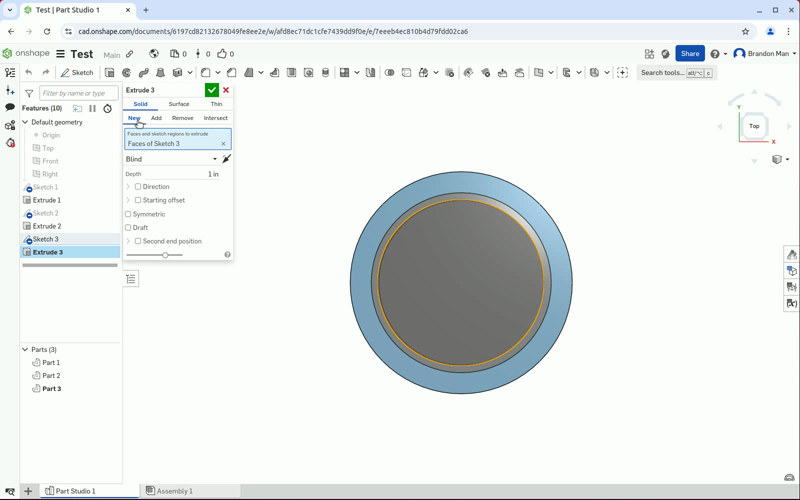
key(tab, 4)
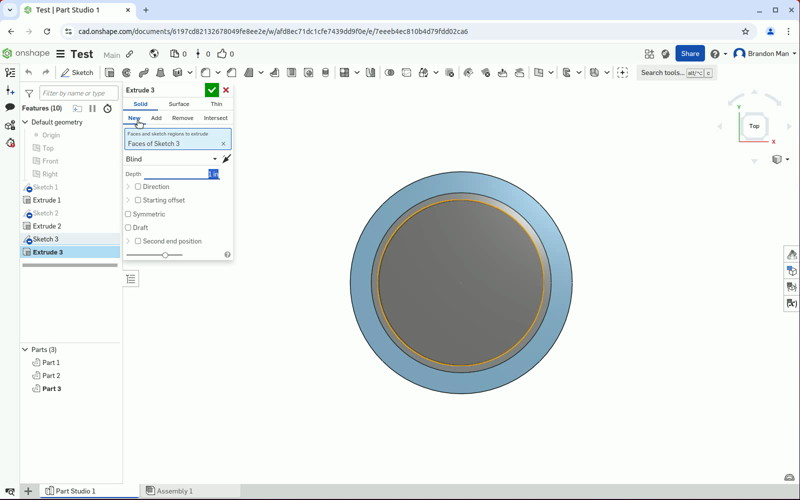
text(28.404)
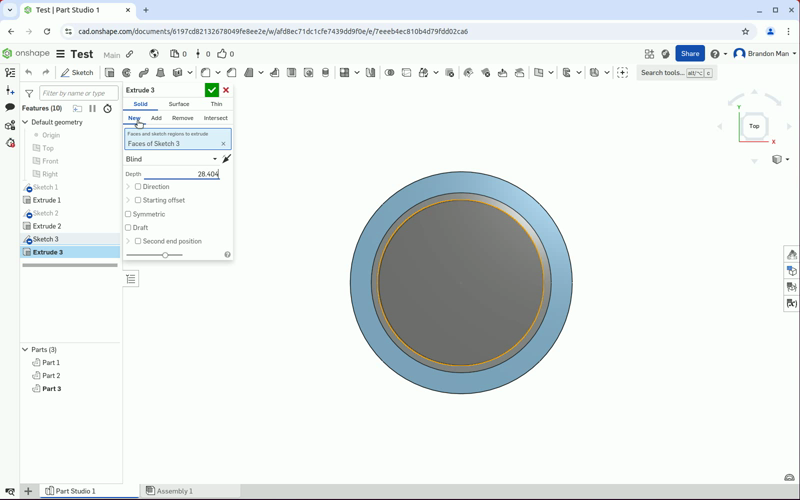
key(enter)
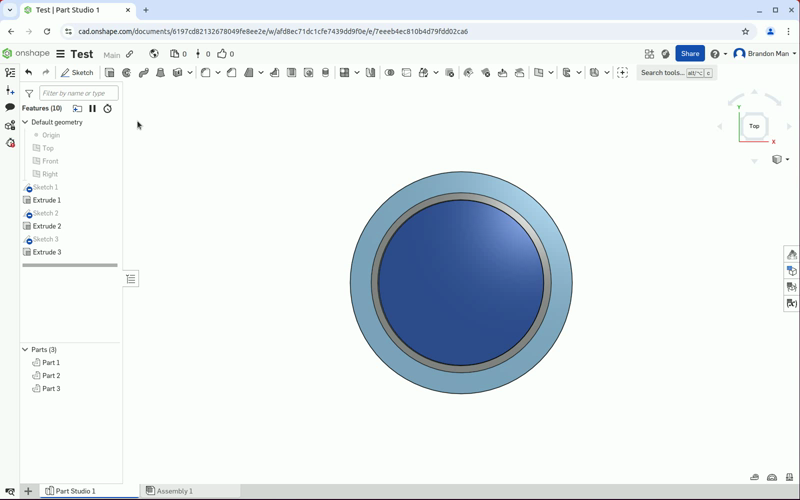
key(shift+h)
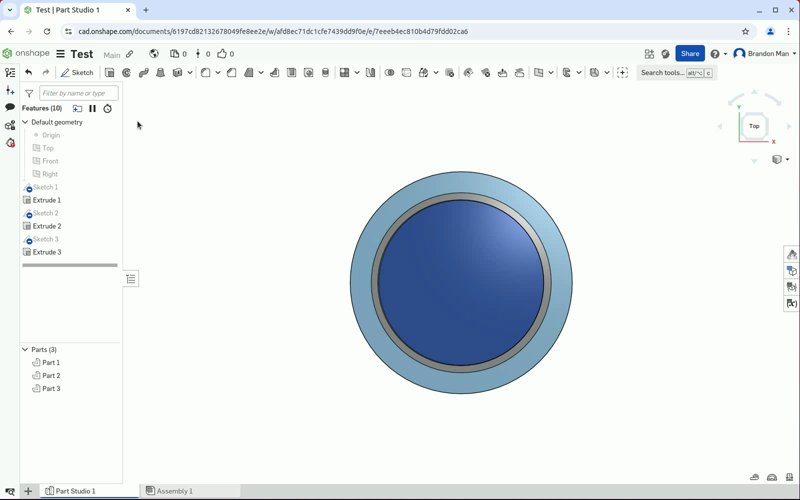
key(shift+h)
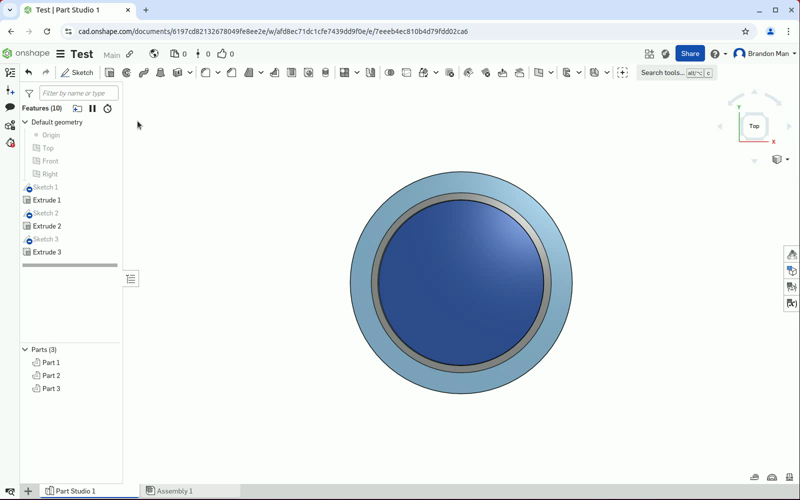
key(shift+7)
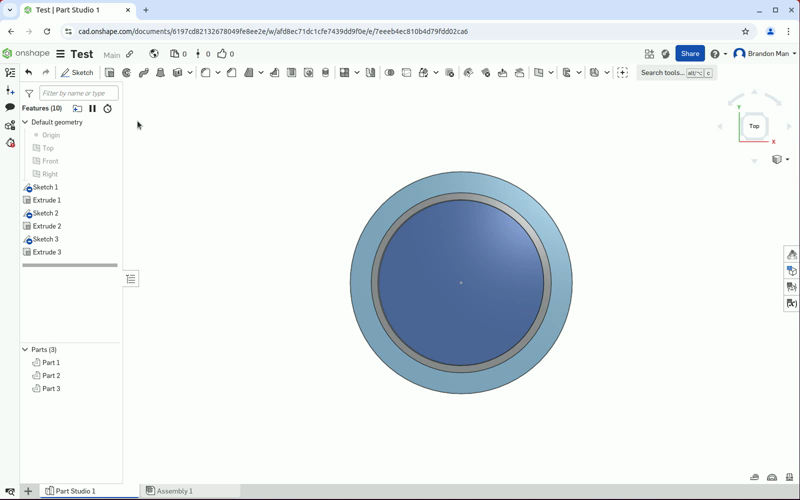
key(up, 3)
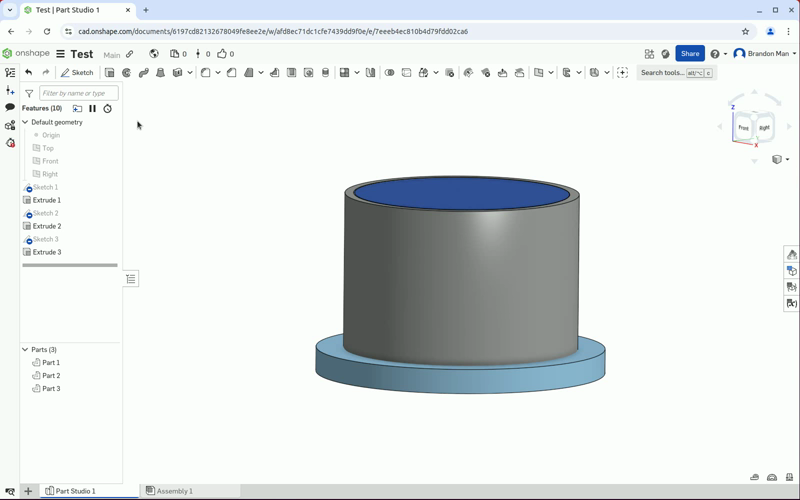
key(left, 3)
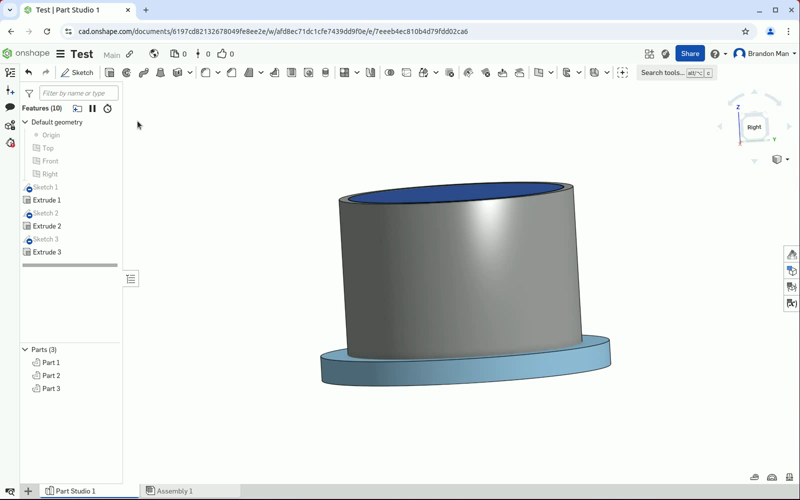
key(right, 3)
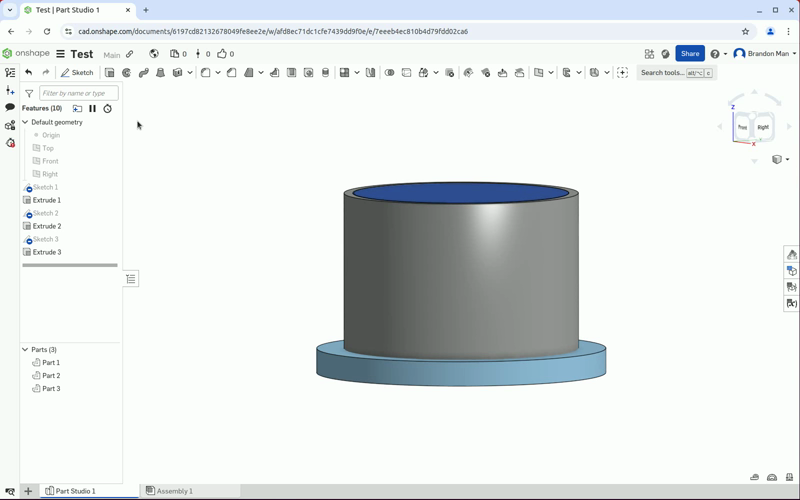
key(down, 3)
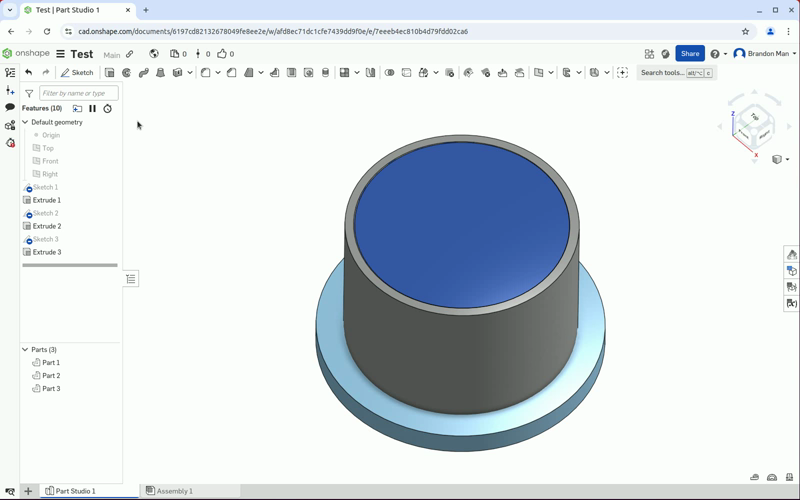
mouse_move(73, 189)
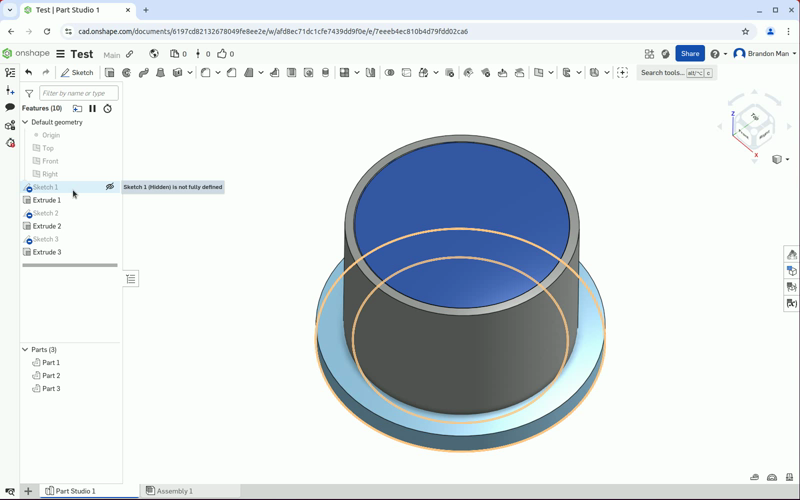
click(73, 189)